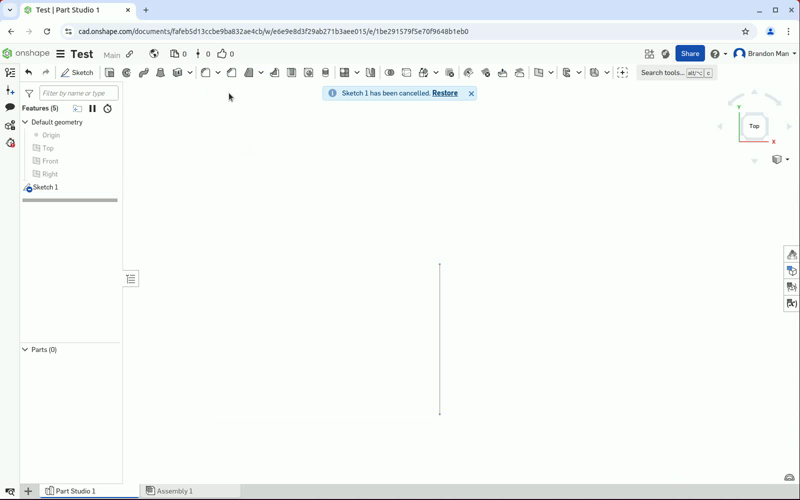
key(shift+h)
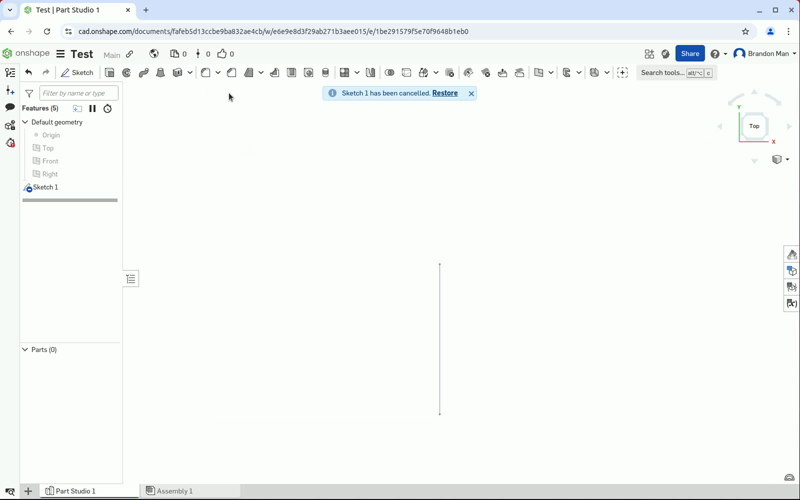
key(shift+s)
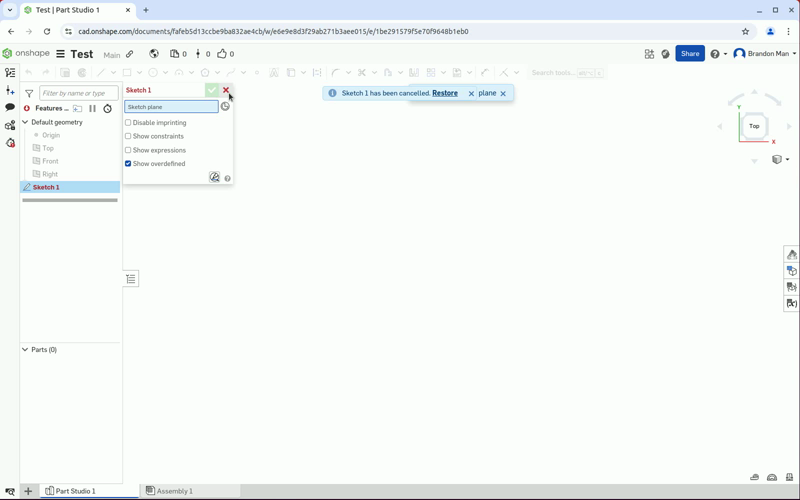
mouse_move(73, 150)
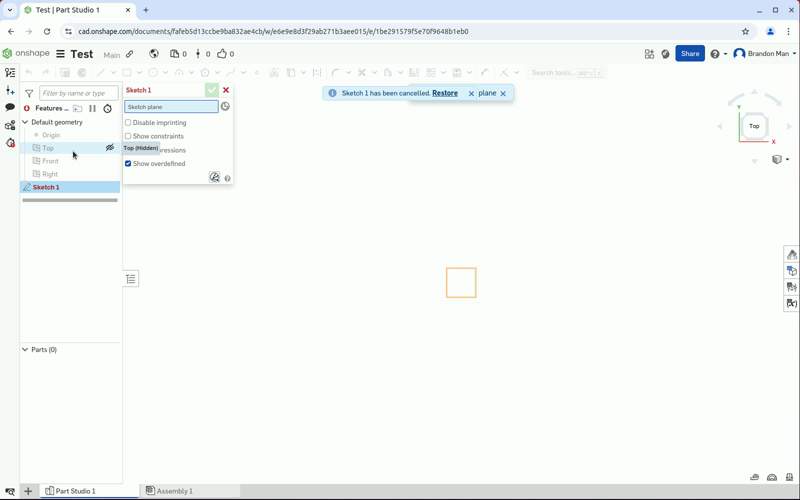
click(73, 150)
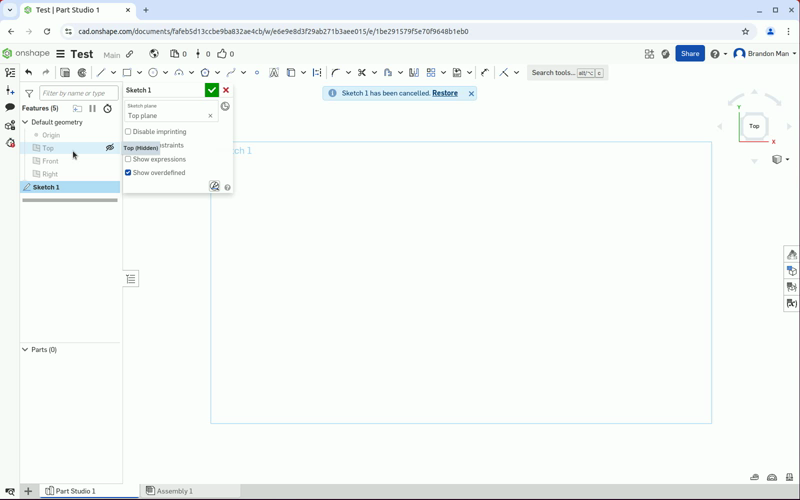
mouse_move(73, 352)
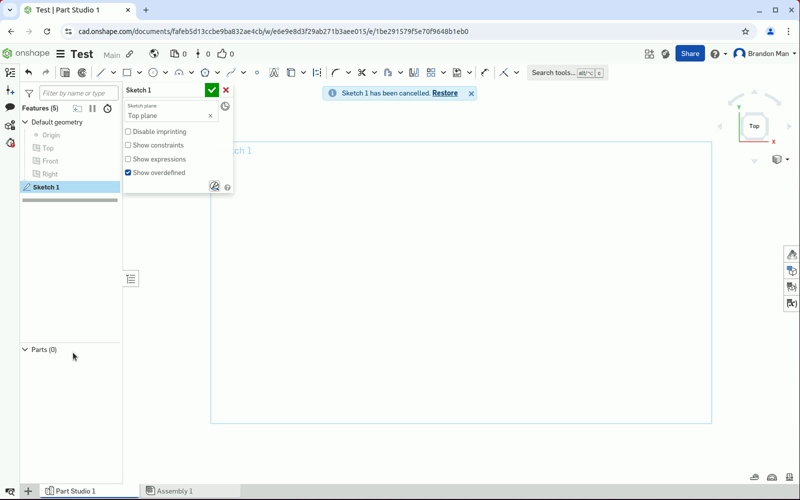
key(y)
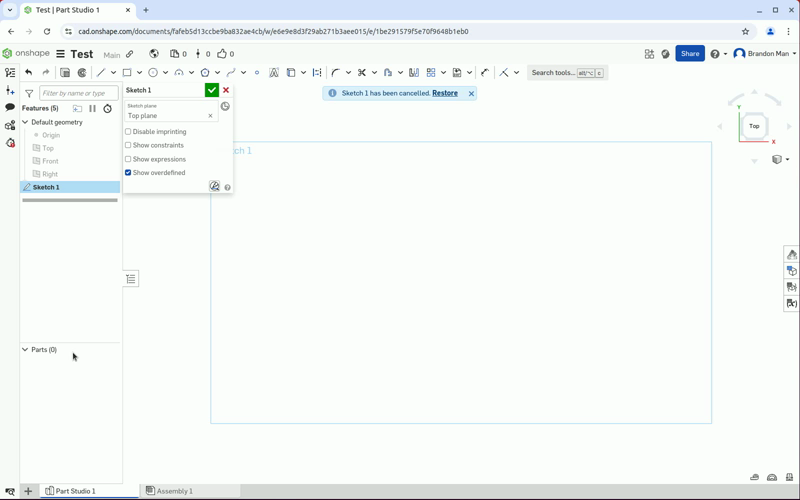
key(l)
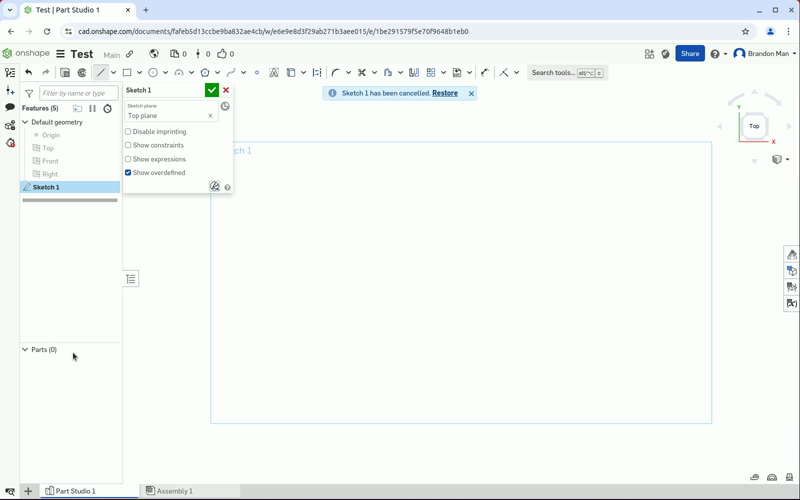
key_down(shift)
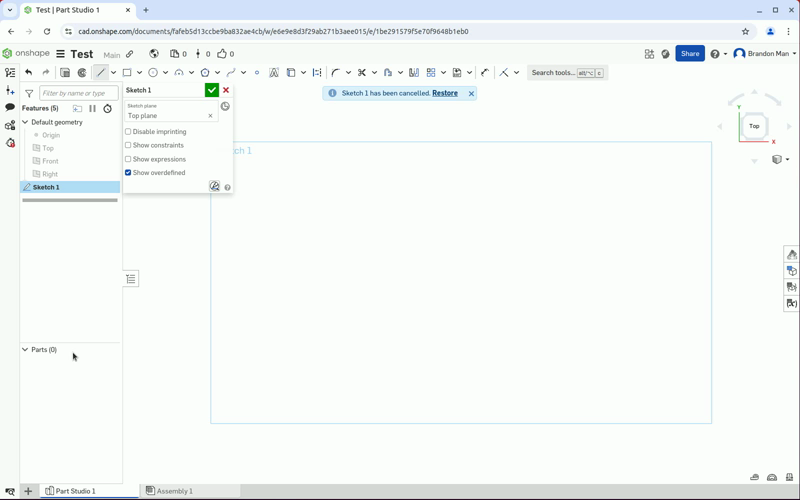
mouse_move(460, 282)
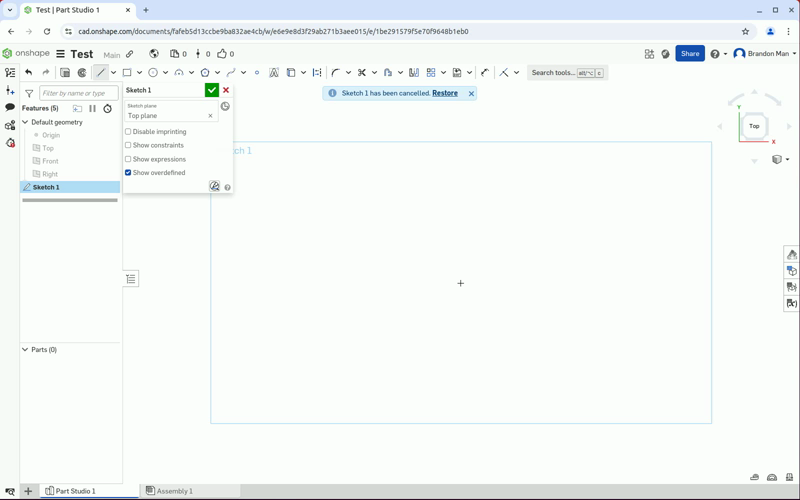
click(460, 282)
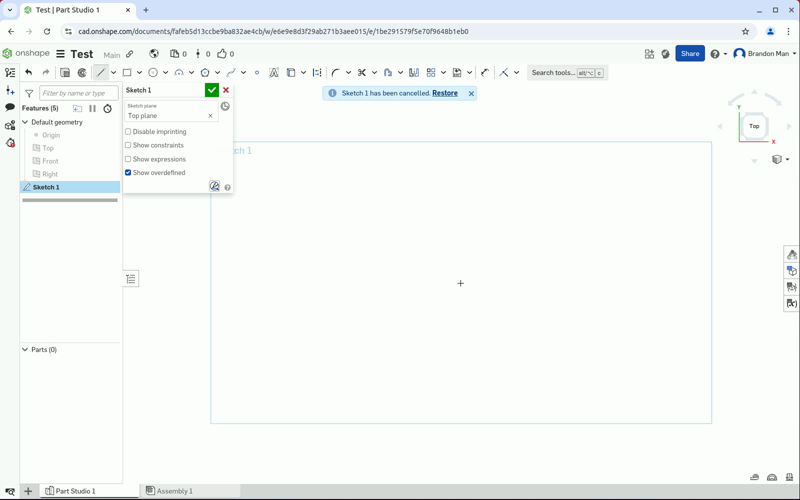
key_up(shift)
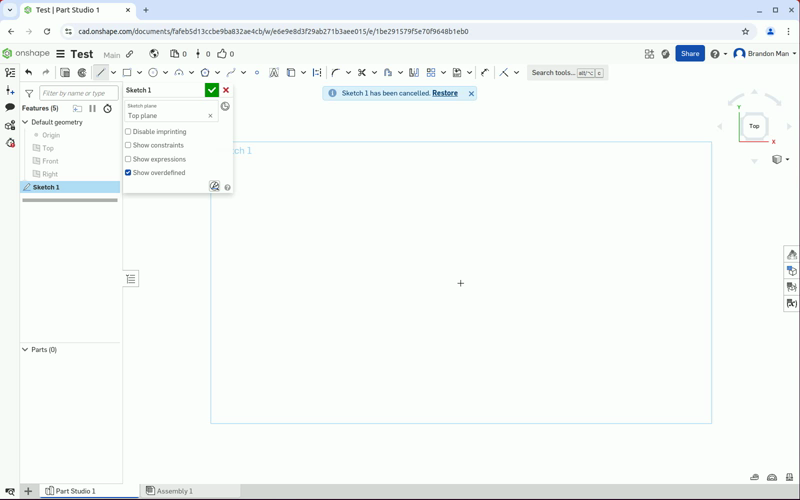
key_down(shift)
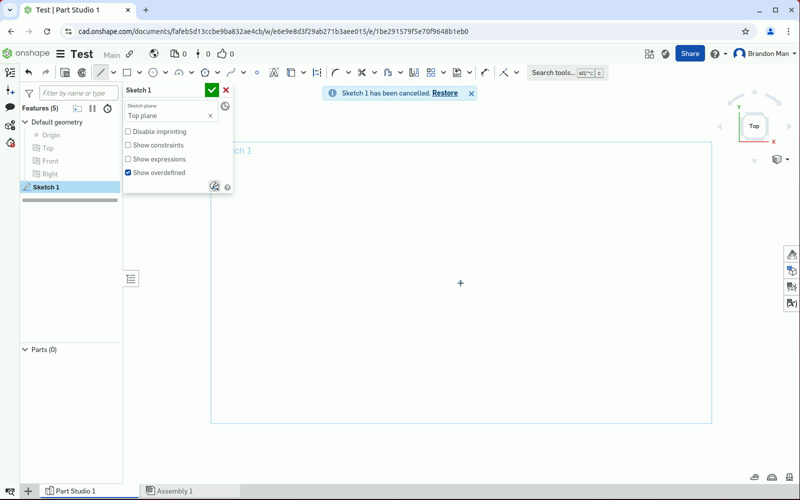
mouse_move(573, 282)
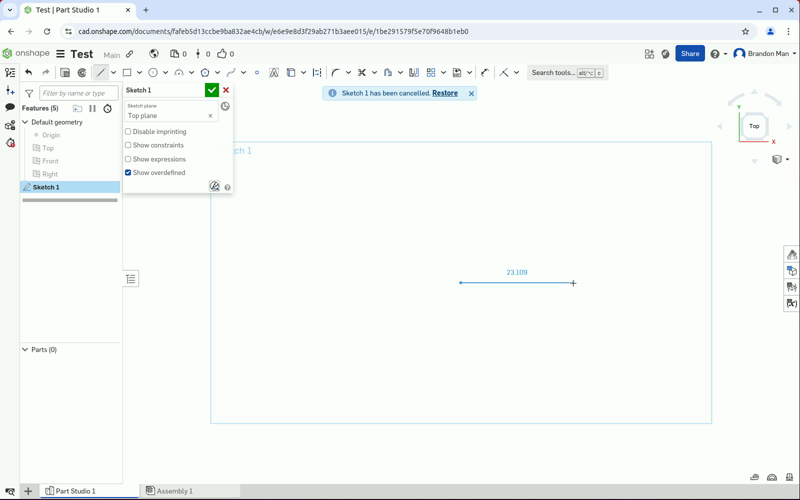
click(573, 282)
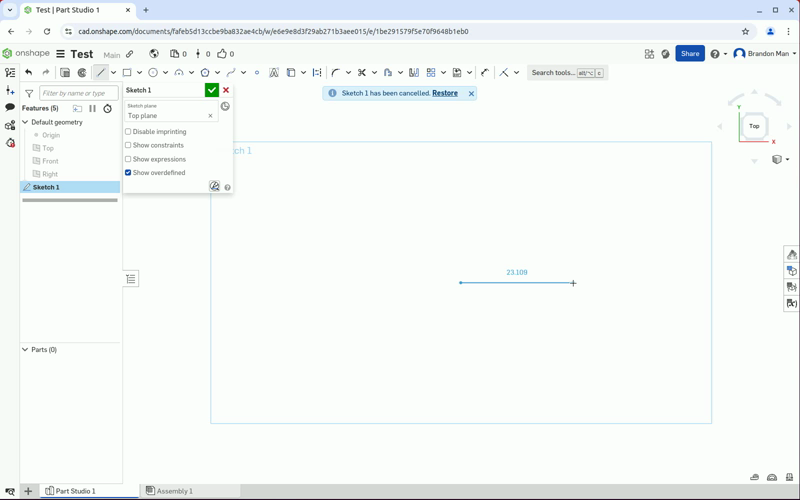
key_up(shift)
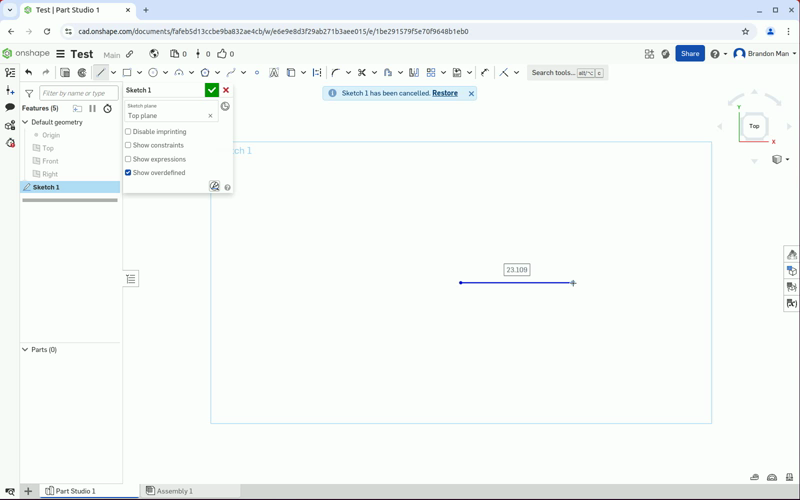
key_down(shift)
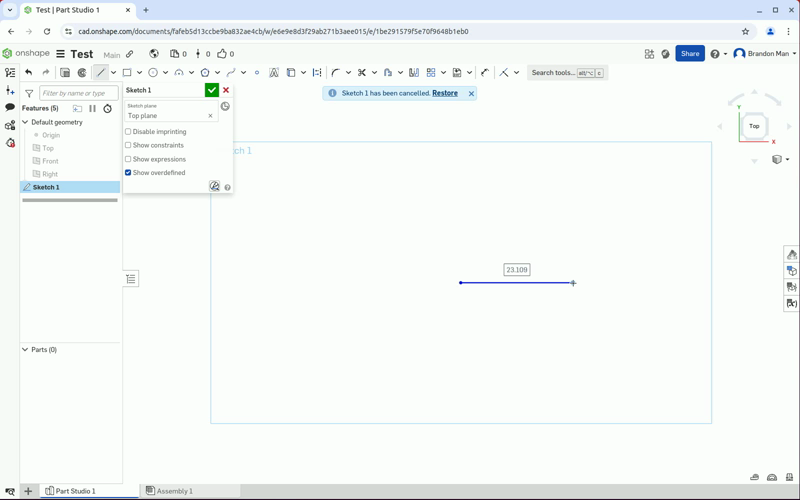
mouse_move(589, 282)
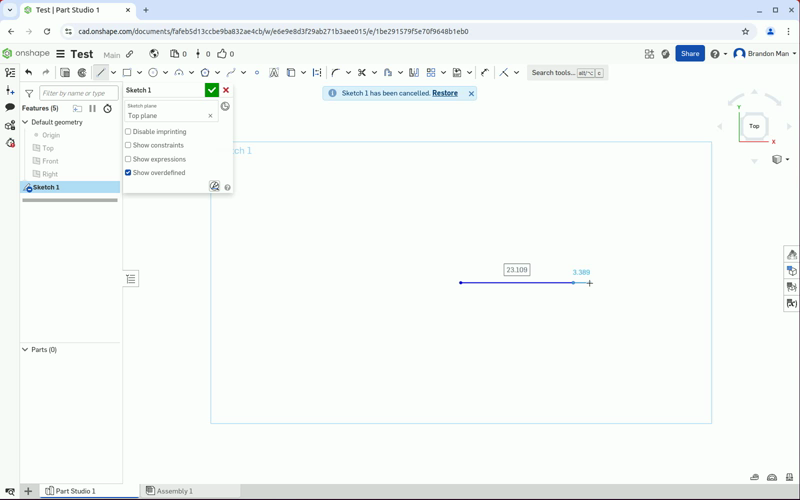
mouse_move(573, 225)
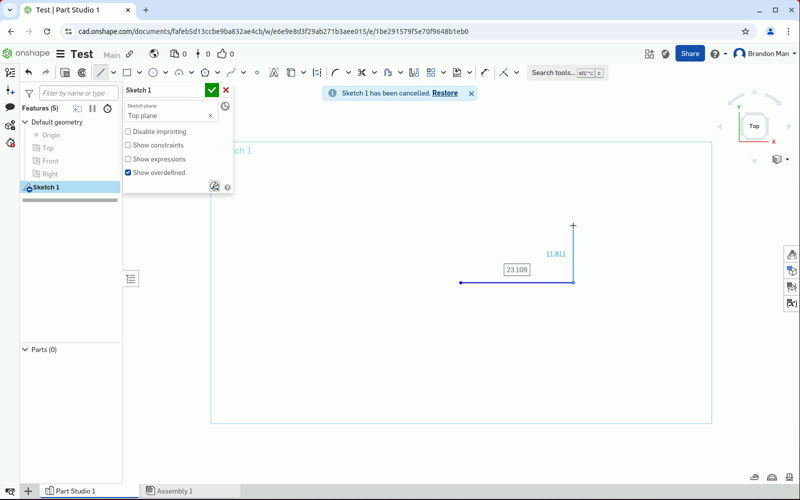
click(573, 225)
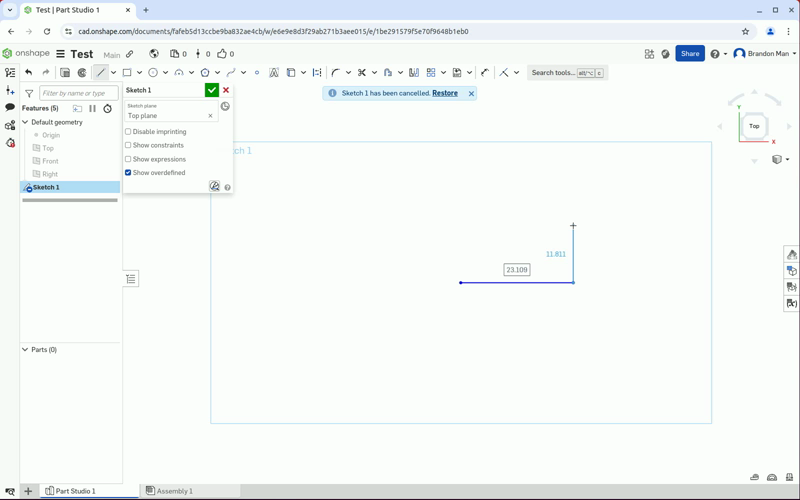
key_up(shift)
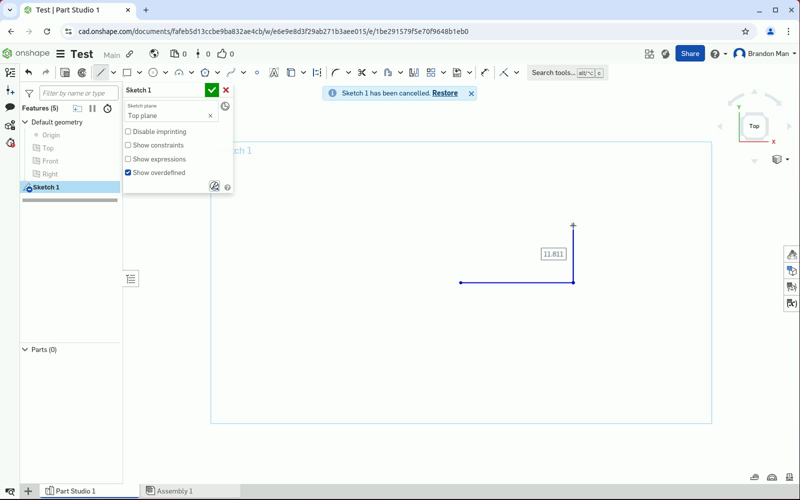
key_down(shift)
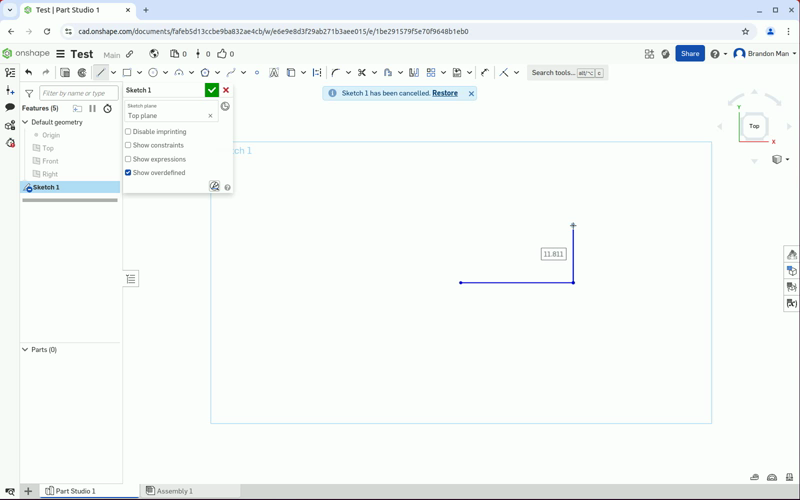
mouse_move(460, 225)
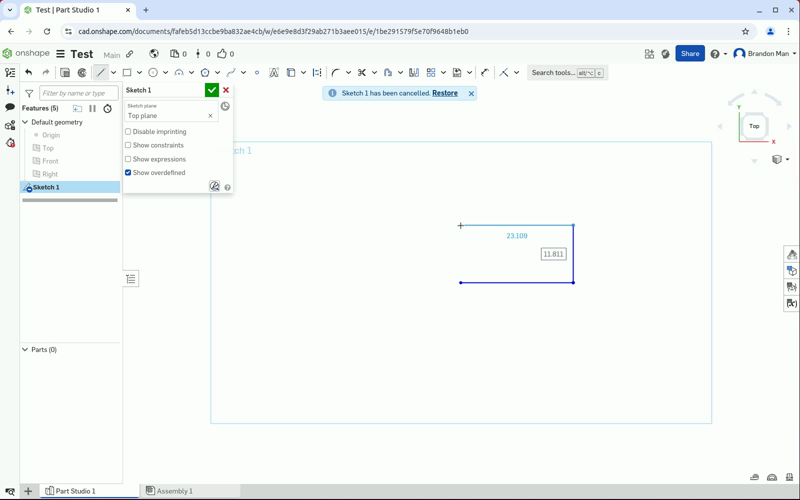
click(460, 225)
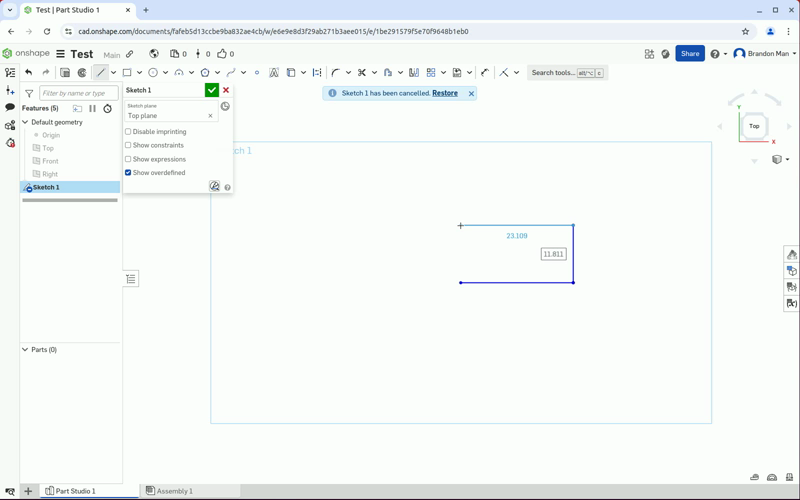
key_up(shift)
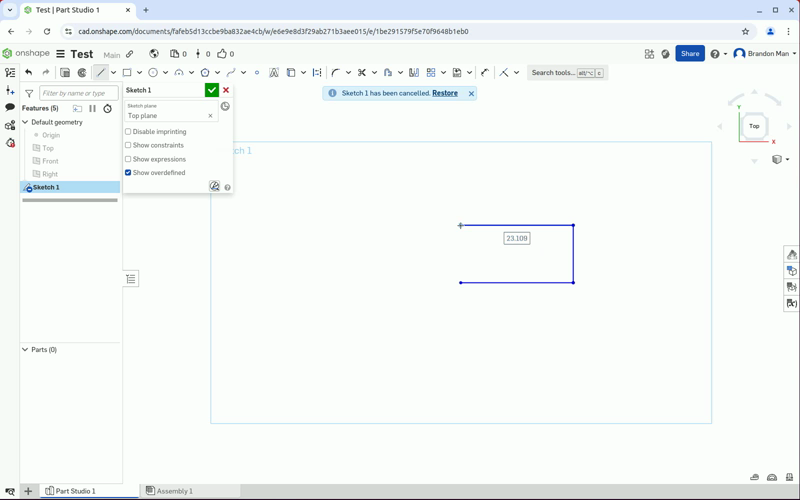
mouse_move(490, 225)
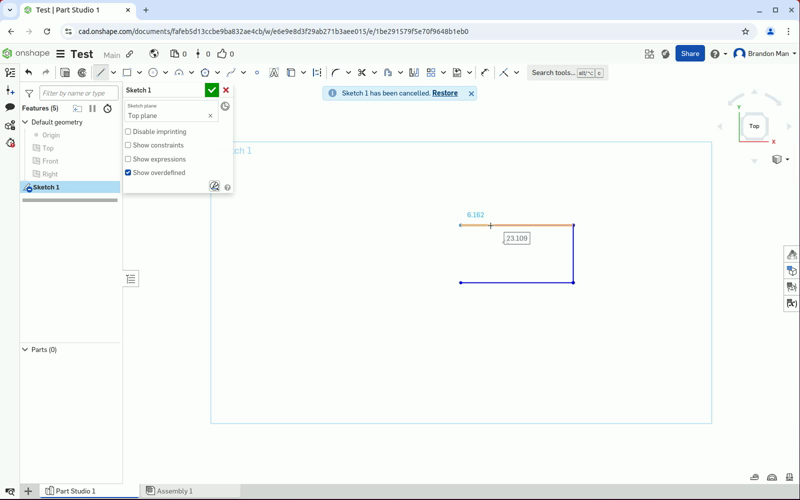
key_down(shift)
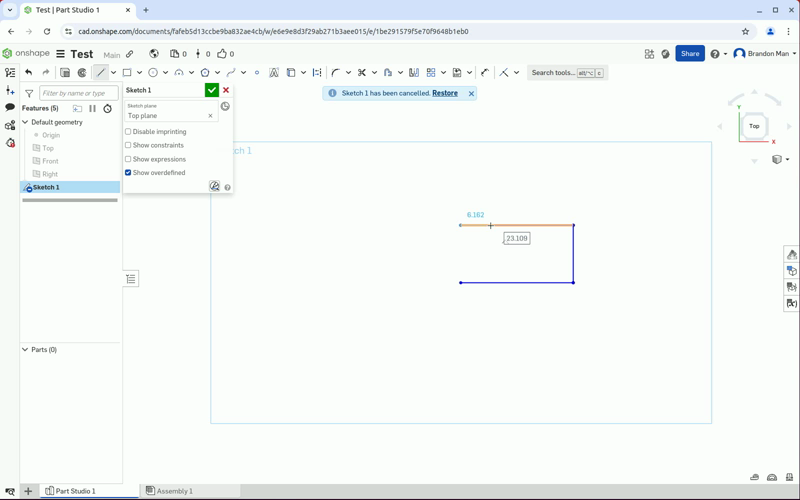
mouse_move(460, 282)
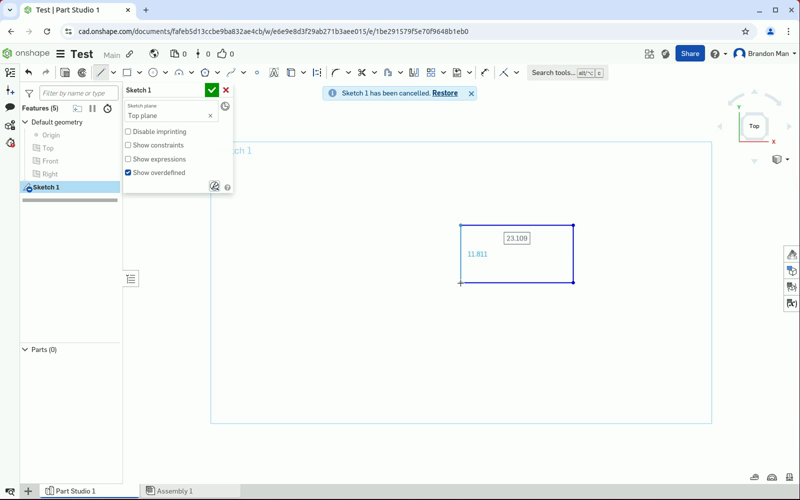
key_up(shift)
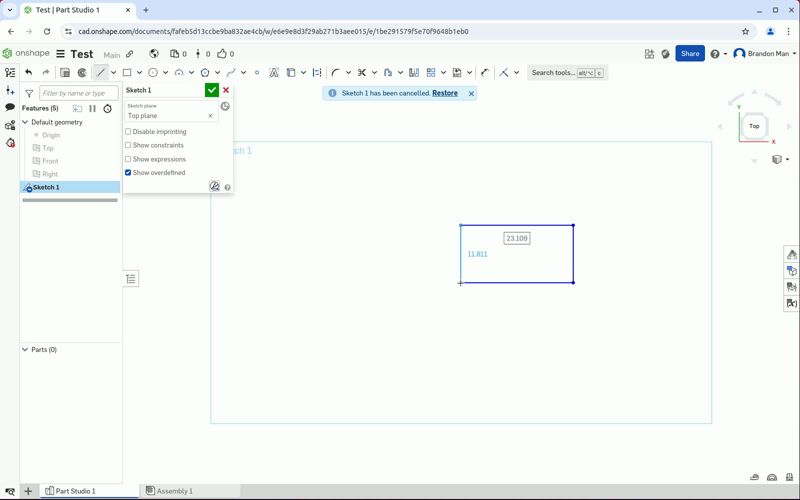
click(460, 282)
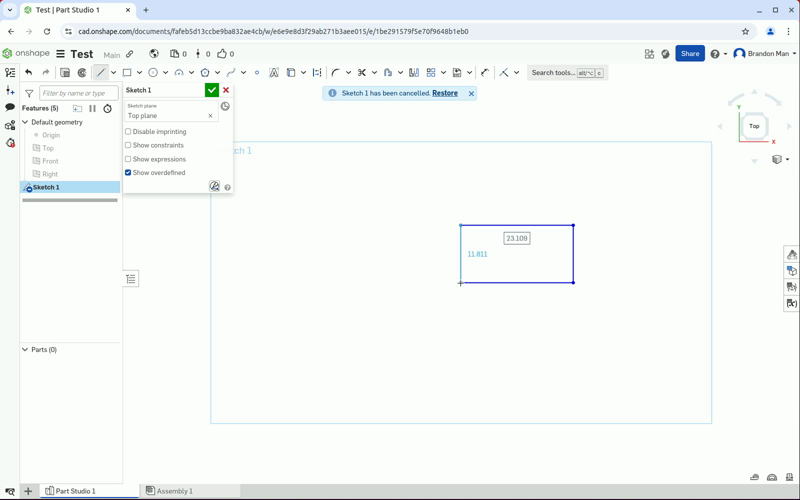
key(esc)
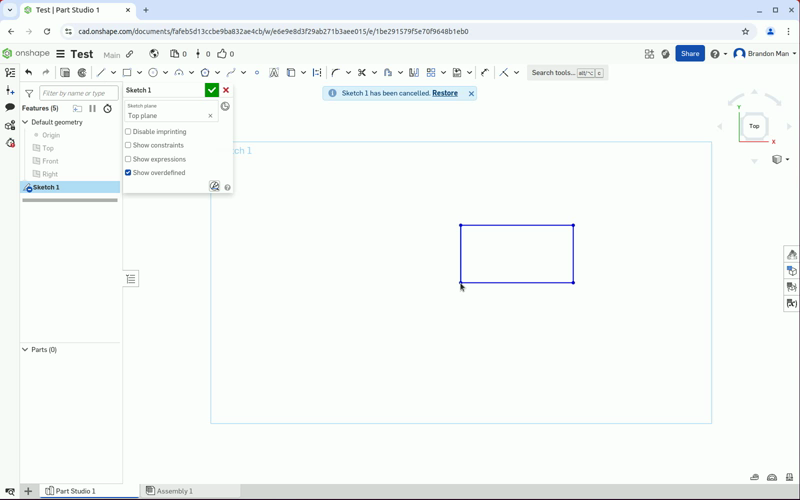
mouse_move(538, 245)
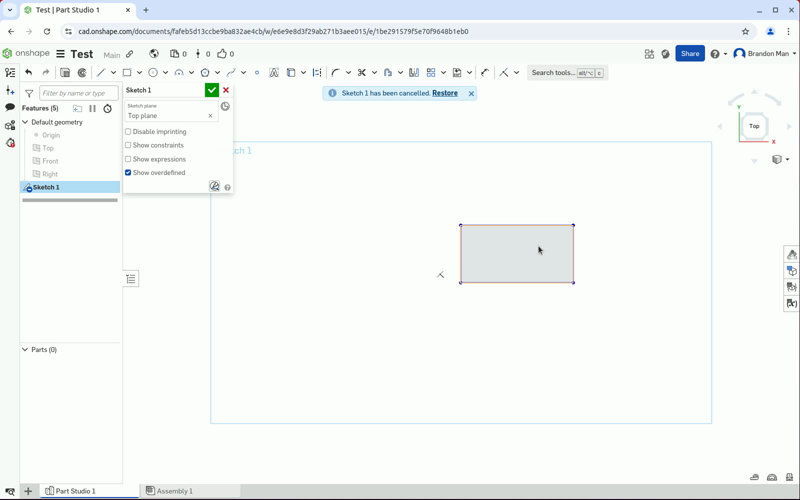
click(538, 245)
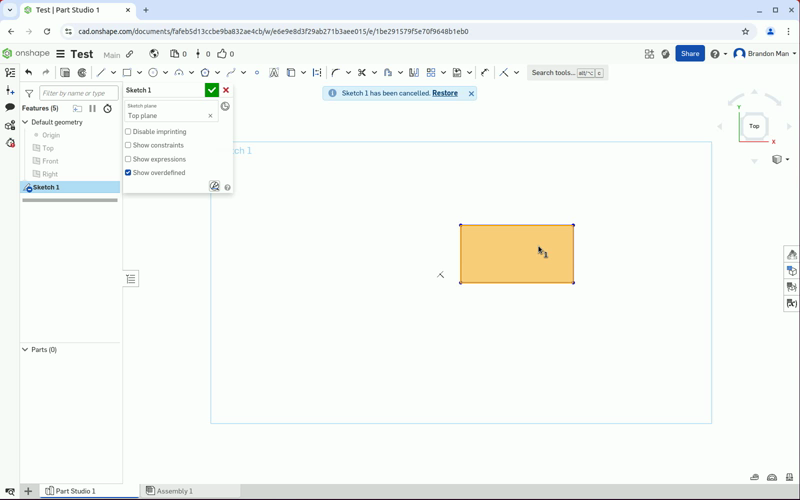
mouse_move(73, 352)
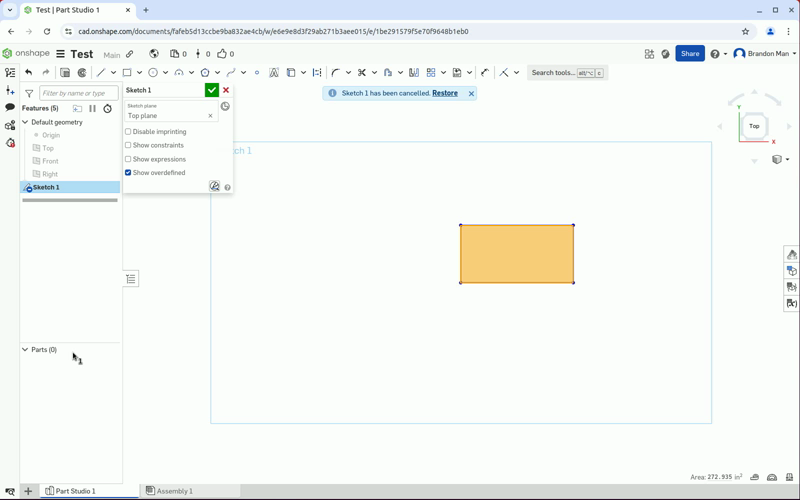
key(shift+y)
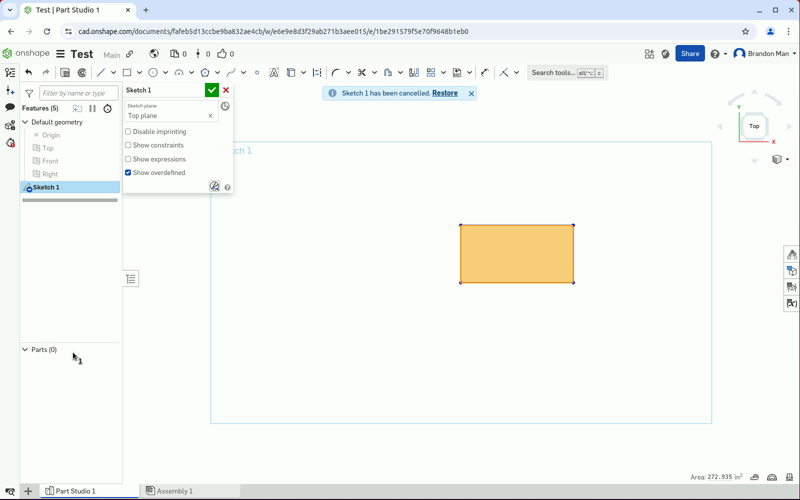
key(shift+e)
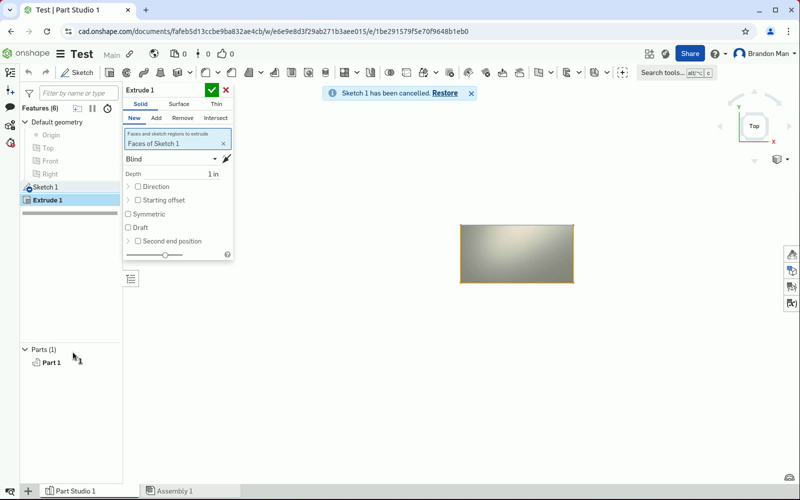
mouse_move(143, 106)
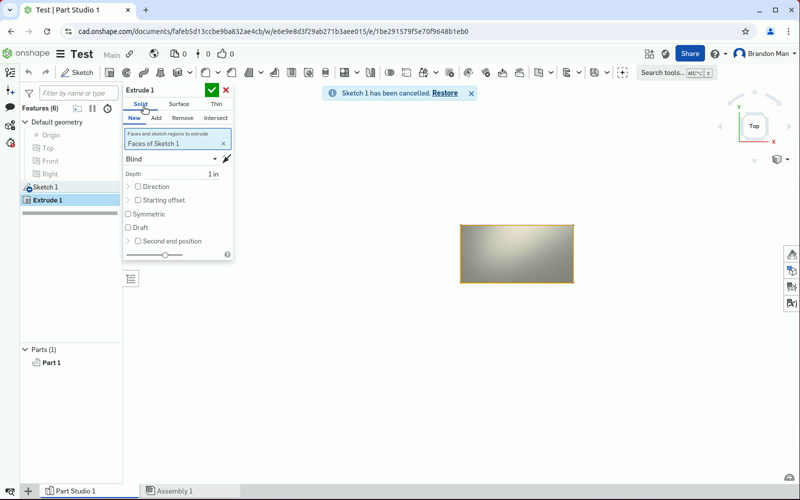
click(143, 106)
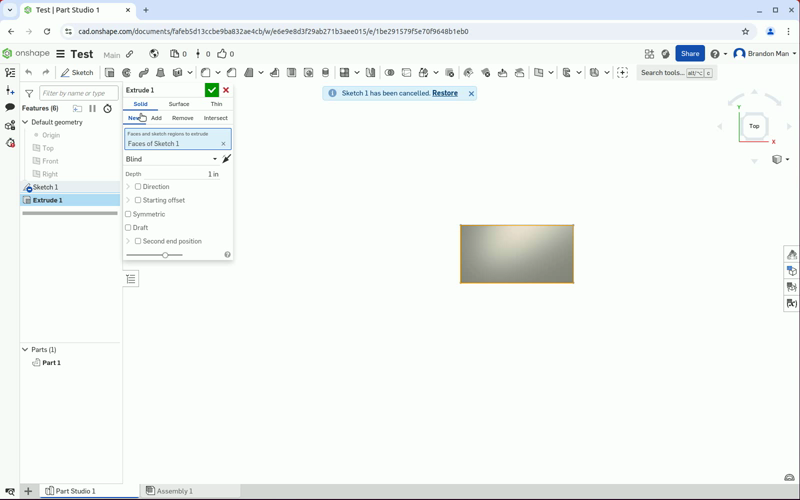
mouse_move(137, 120)
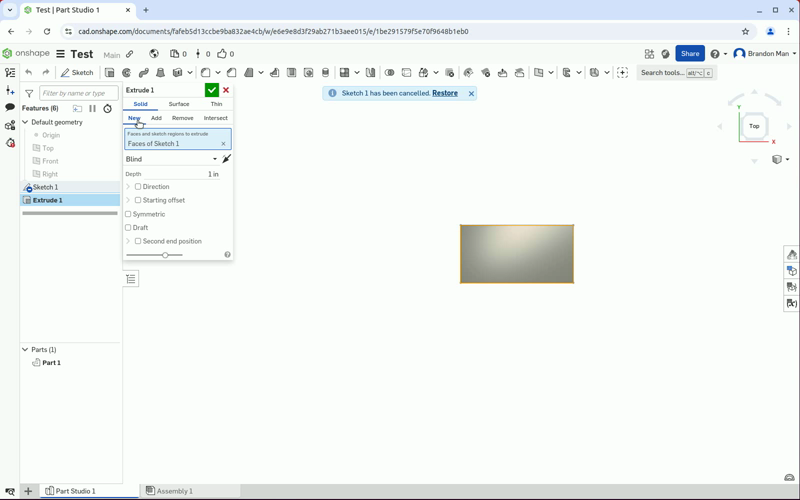
click(137, 120)
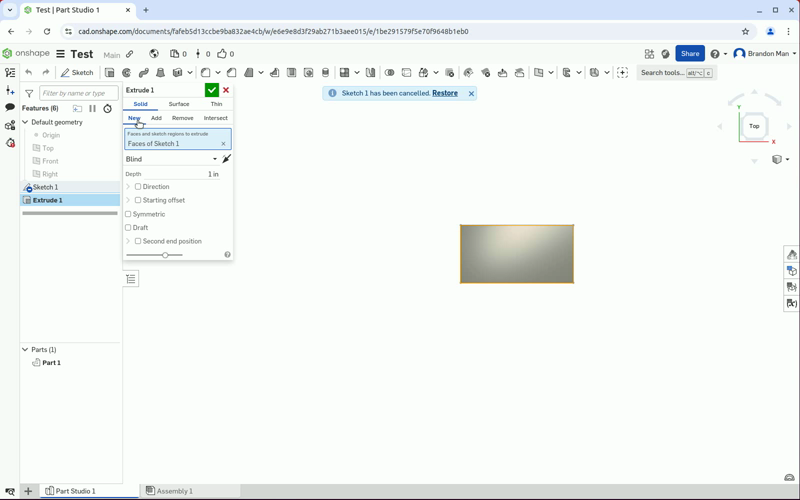
key(tab, 4)
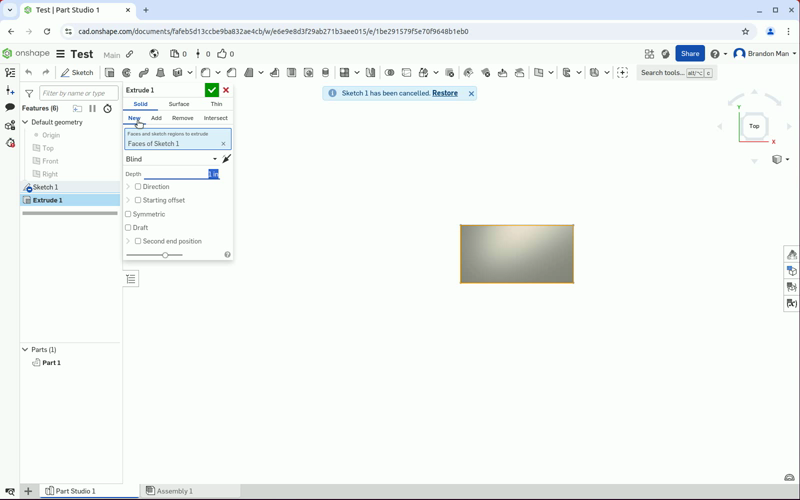
text(5.055)
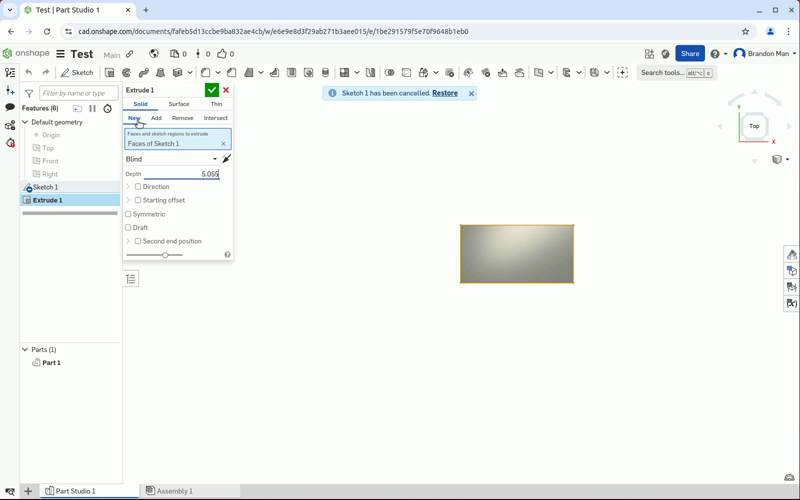
key(enter)
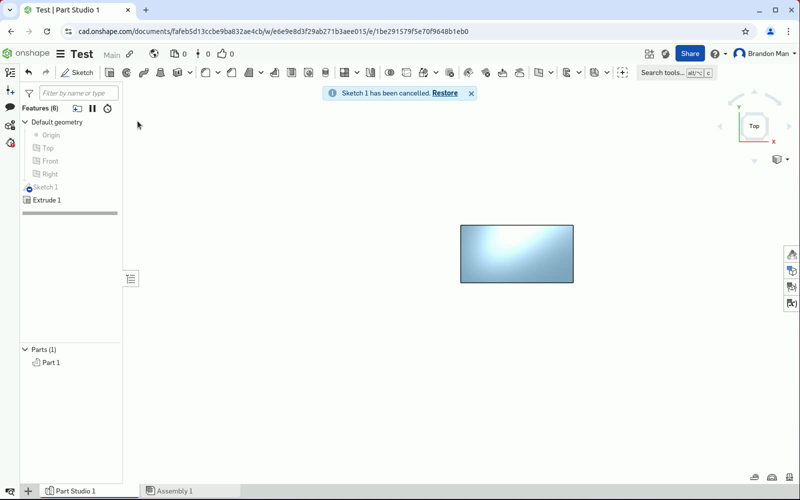
key(shift+h)
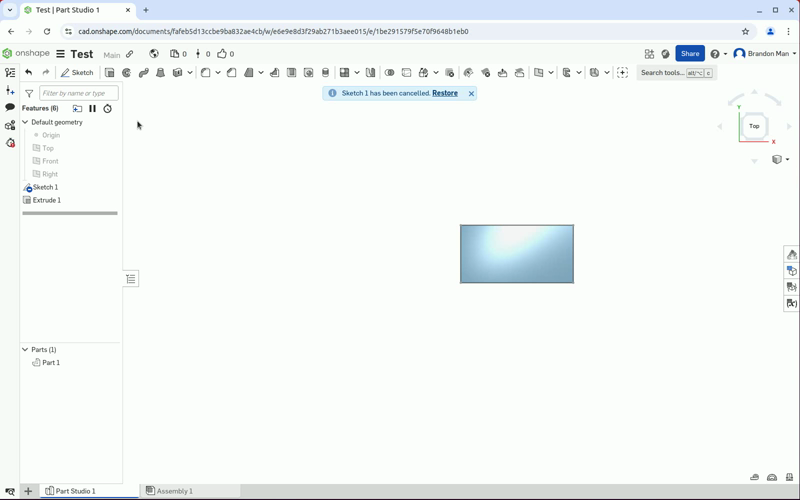
key(shift+h)
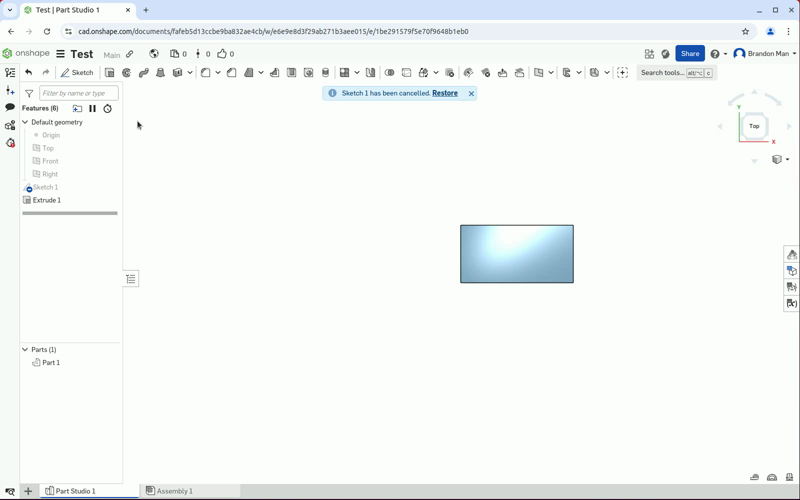
mouse_move(73, 189)
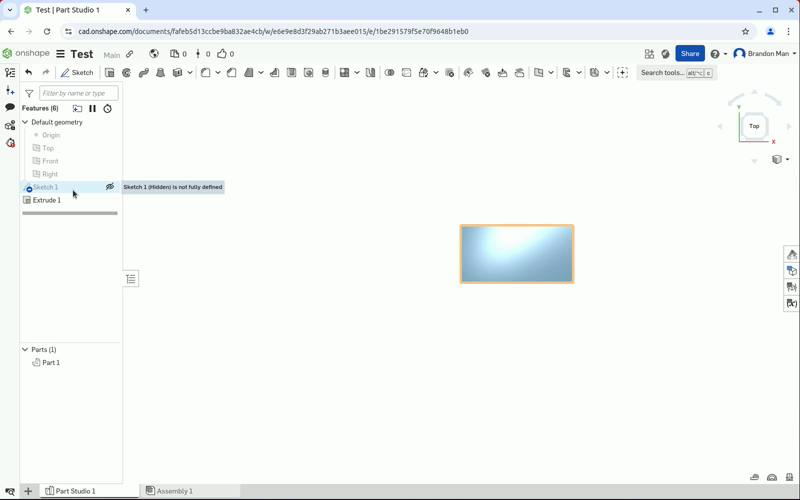
click(73, 189)
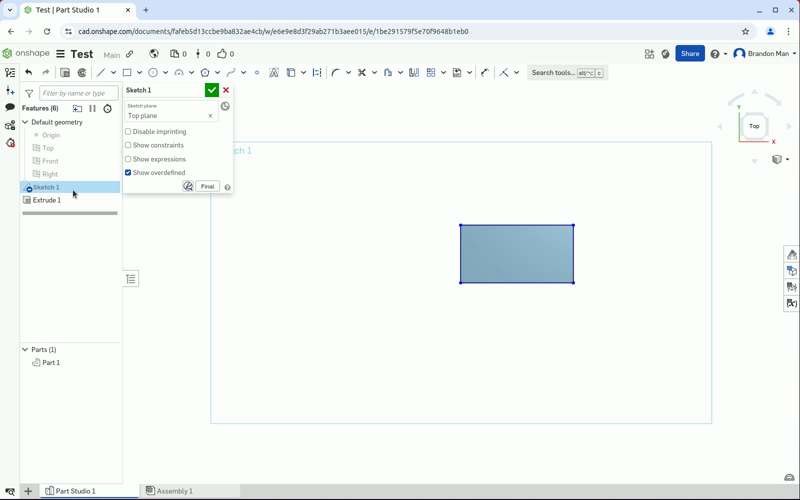
mouse_move(229, 92)
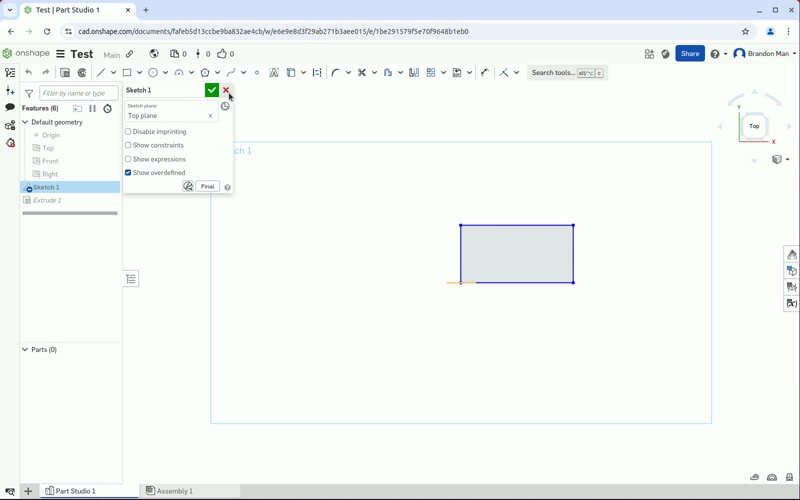
click(229, 92)
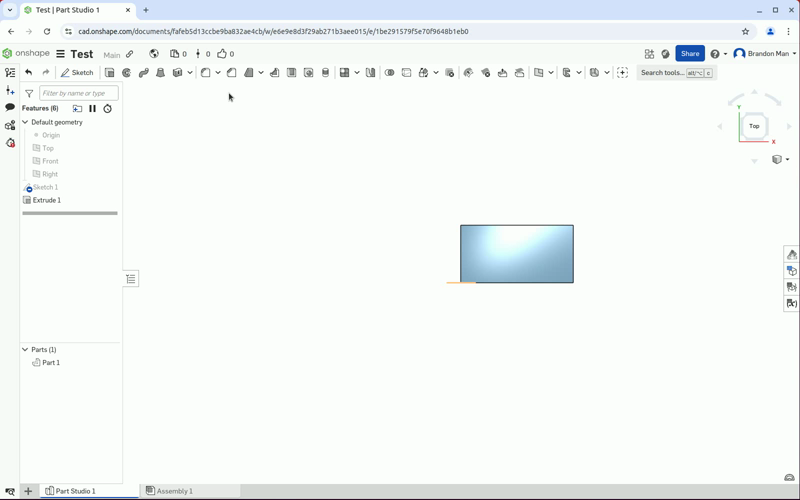
mouse_move(541, 75)
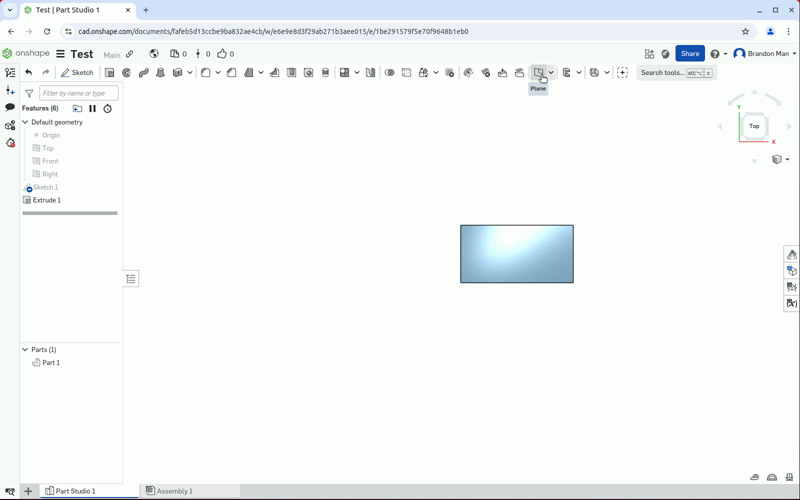
click(541, 75)
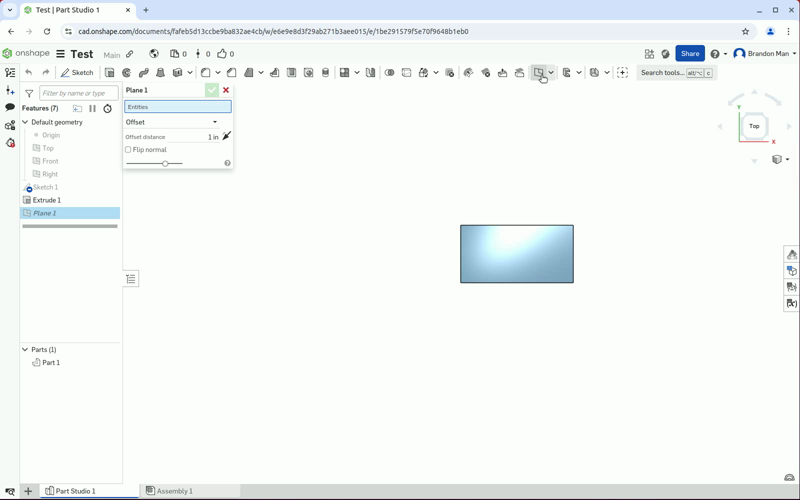
mouse_move(73, 150)
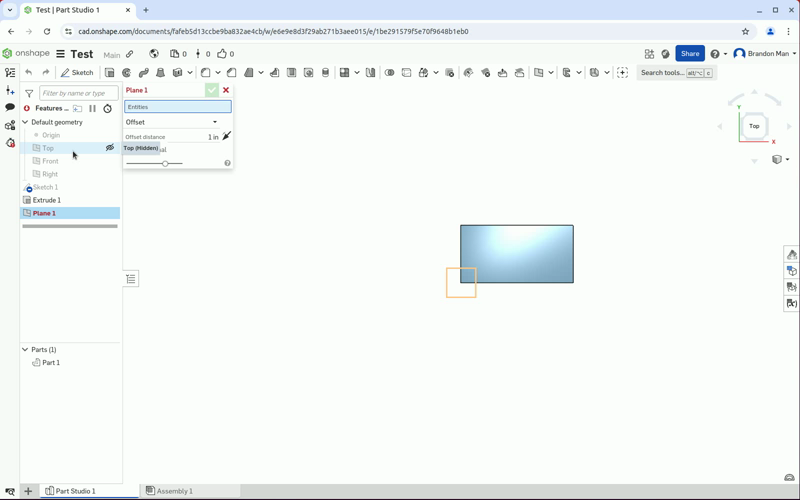
click(73, 150)
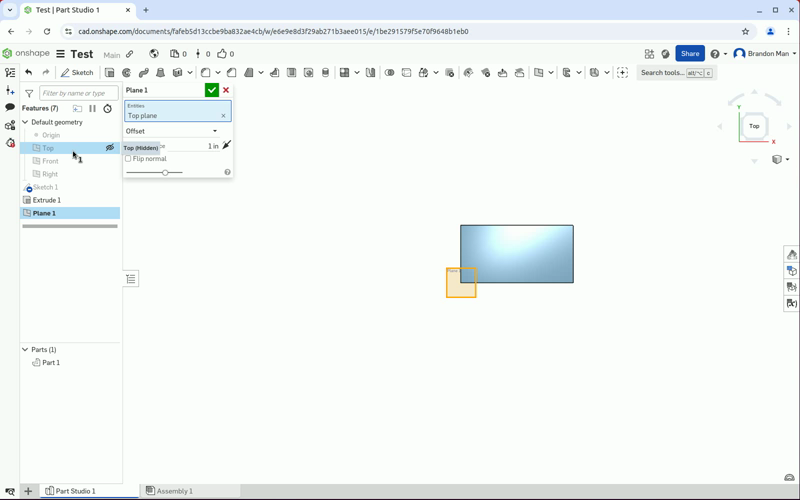
key(tab, 2)
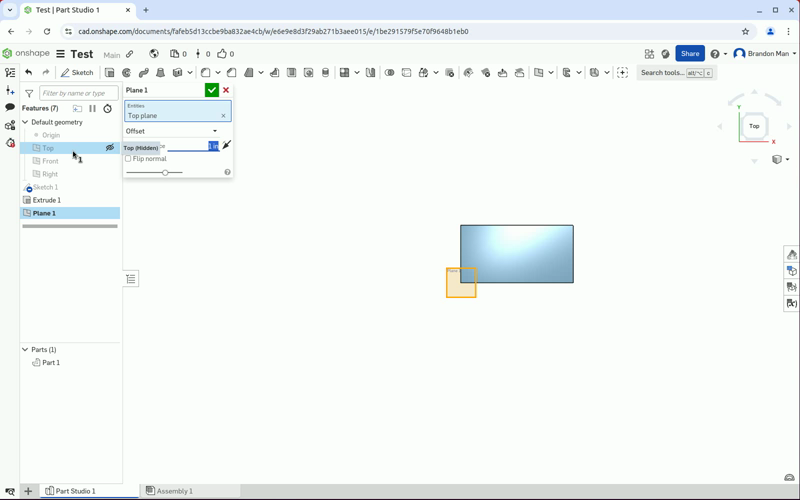
text(5.053)
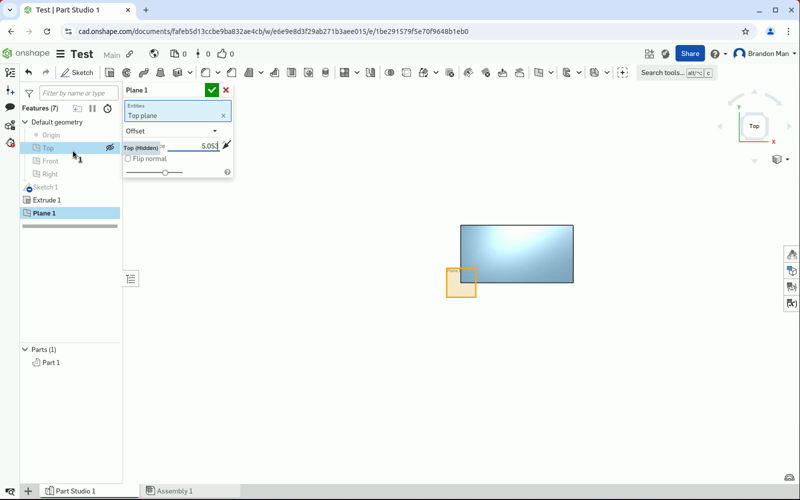
key(enter, 2)
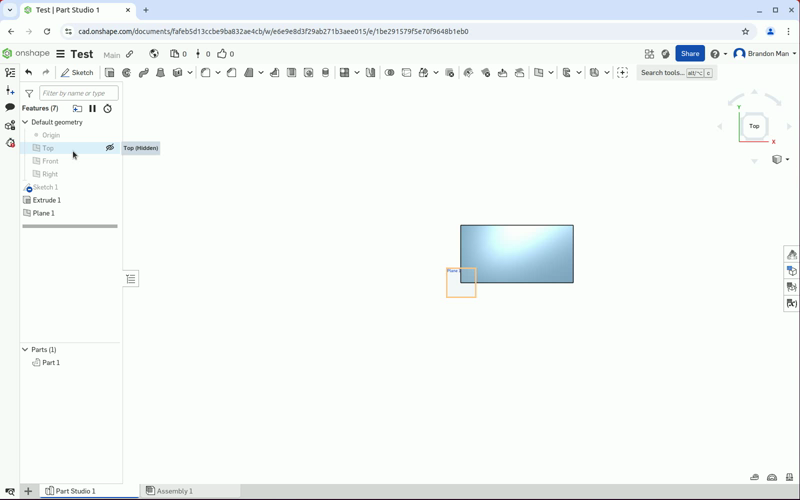
key(shift+s)
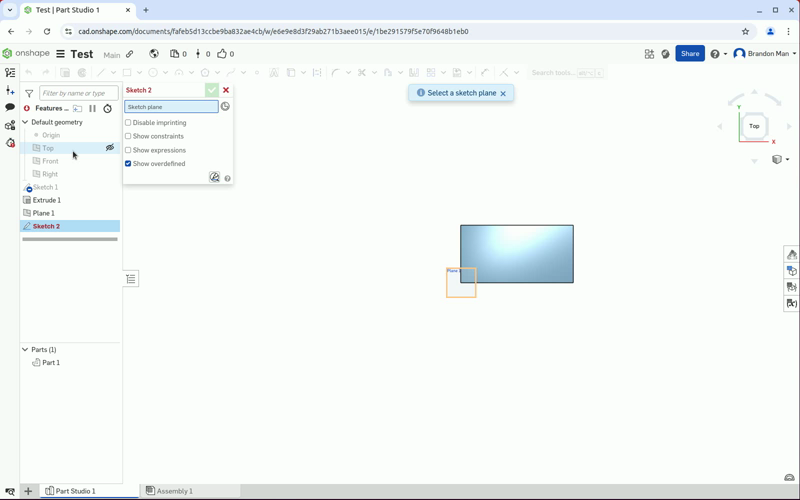
mouse_move(73, 215)
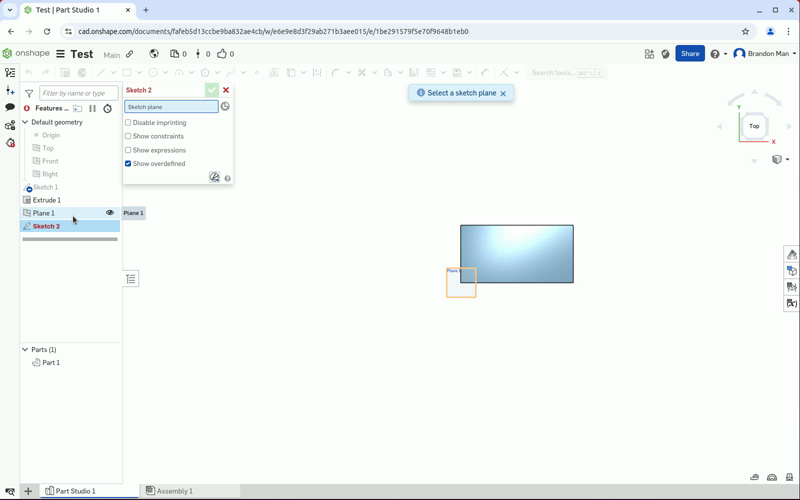
click(73, 215)
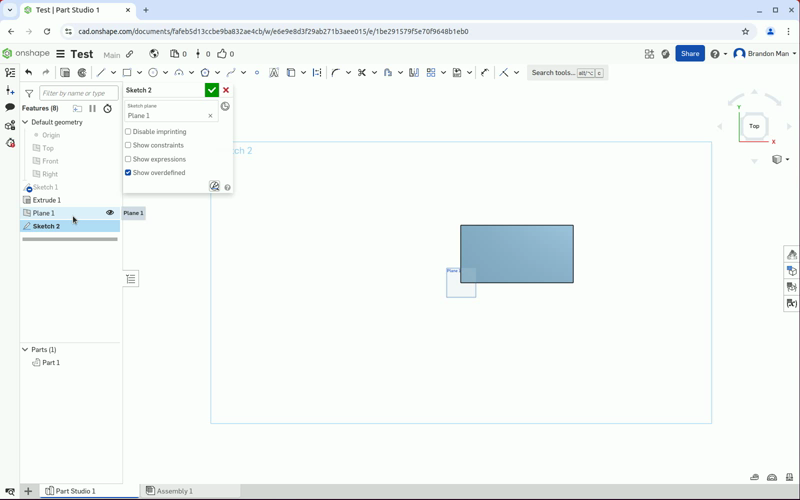
mouse_move(73, 352)
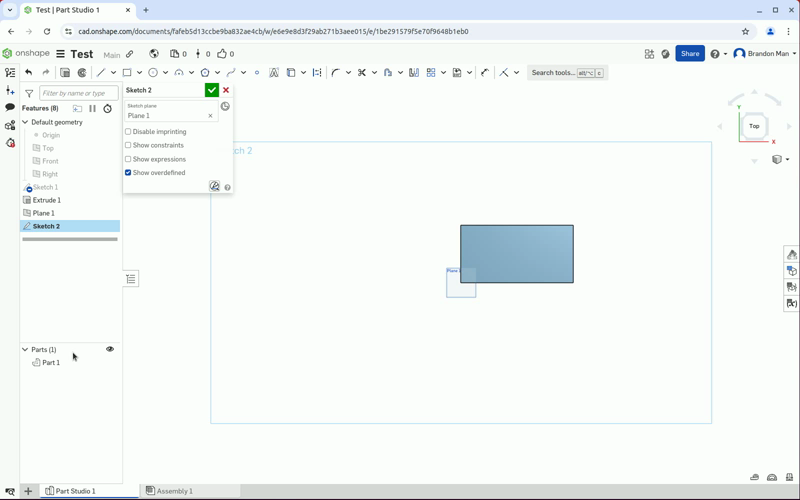
key(y)
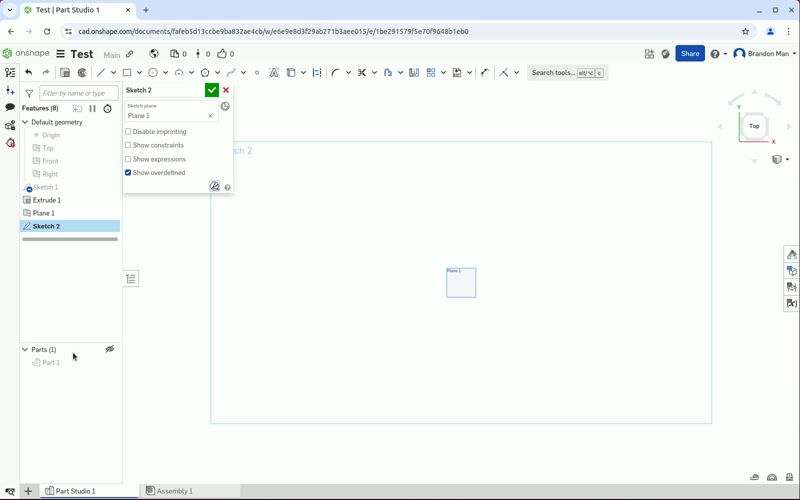
key(l)
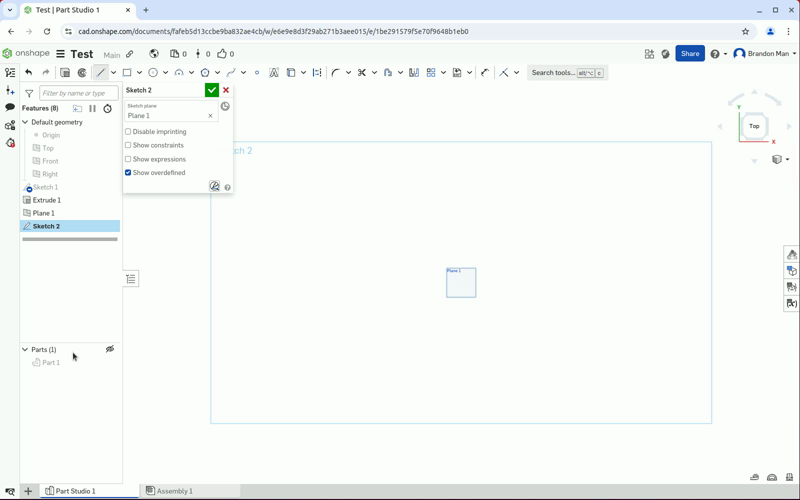
key_down(shift)
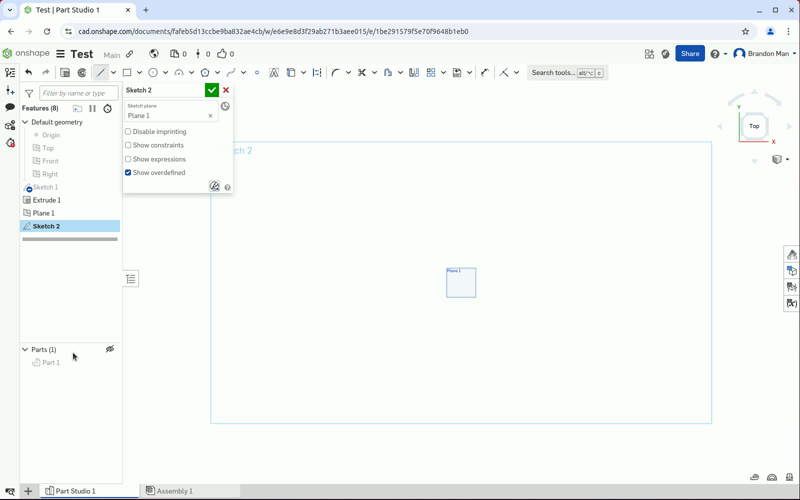
mouse_move(460, 240)
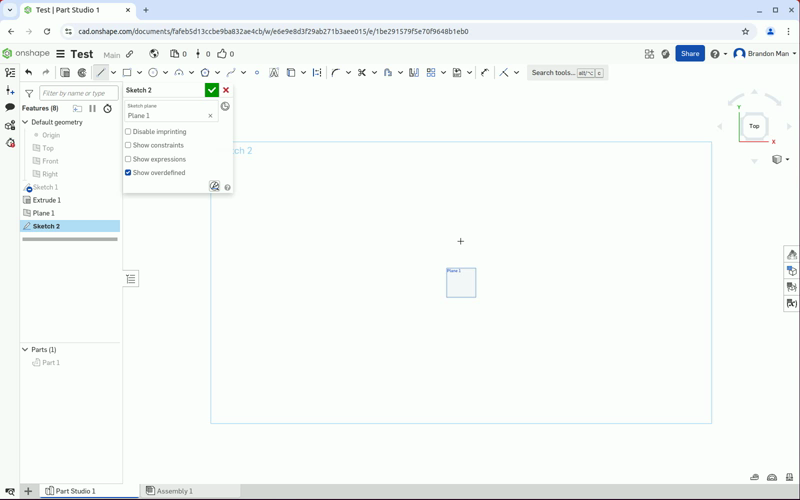
click(460, 240)
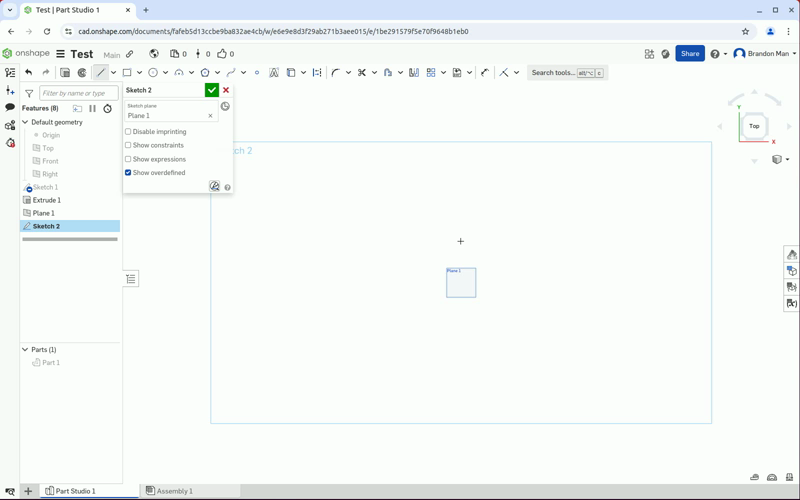
key_up(shift)
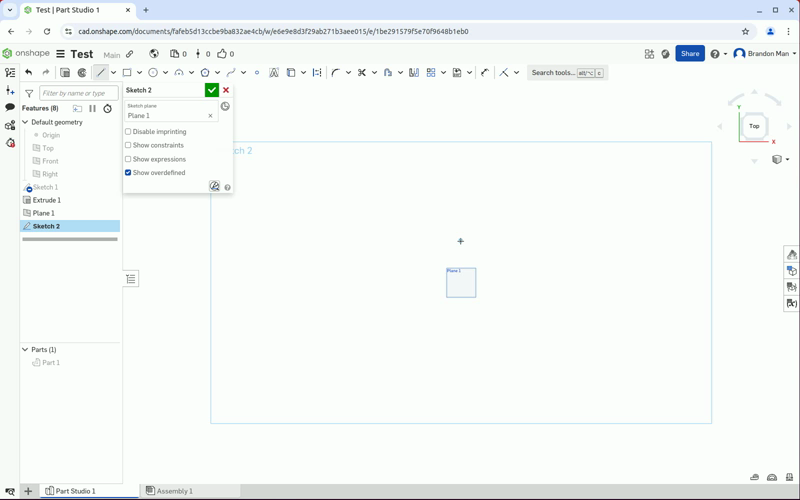
key_down(shift)
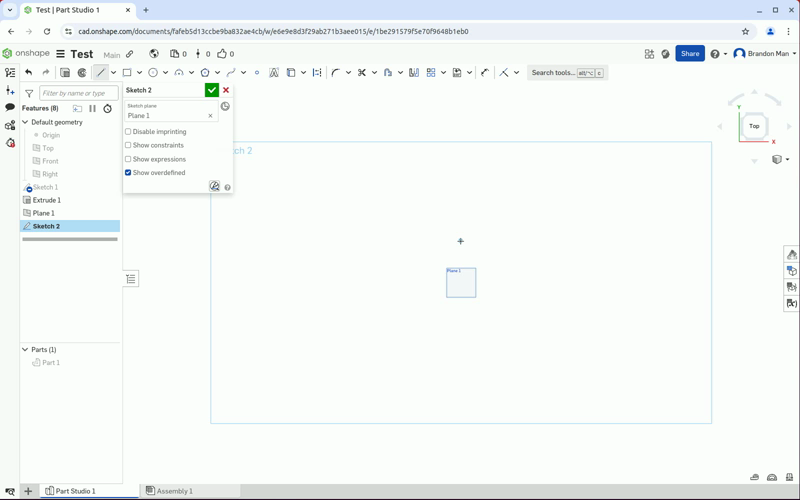
mouse_move(573, 240)
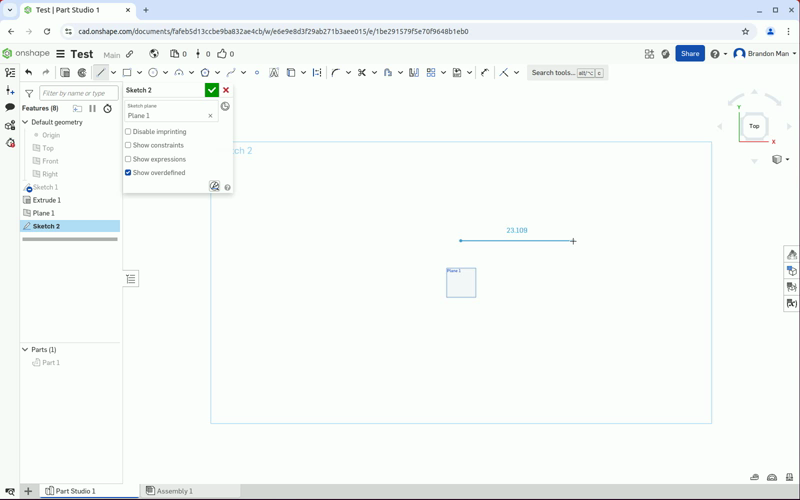
click(573, 240)
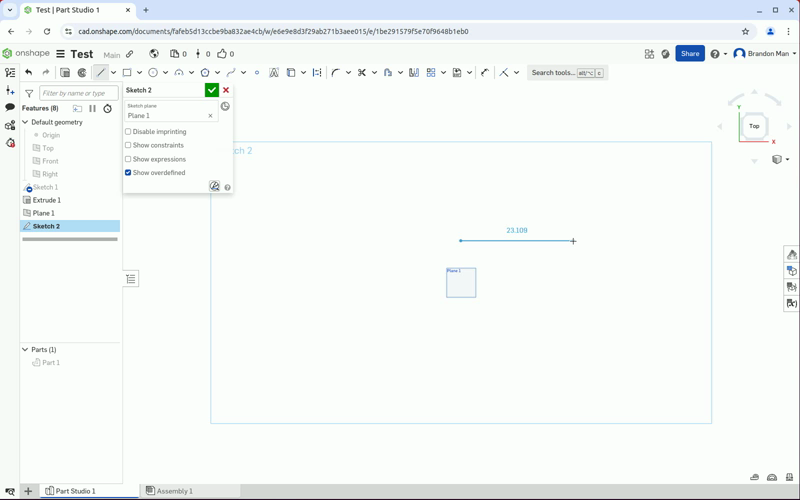
key_up(shift)
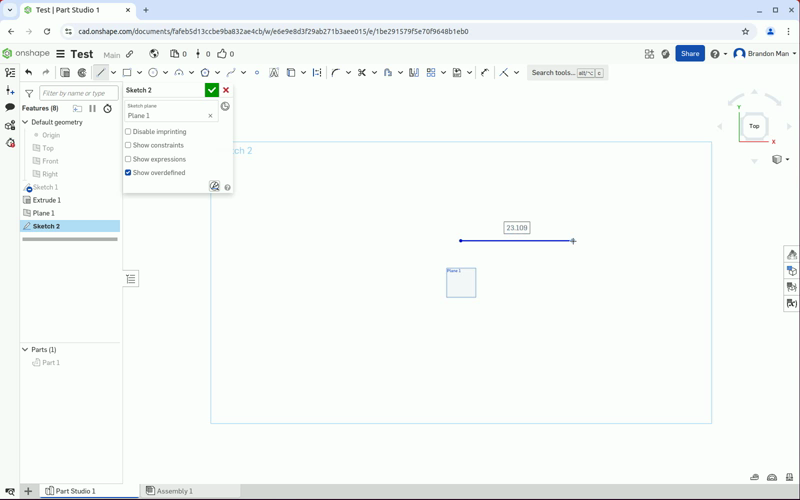
key_down(shift)
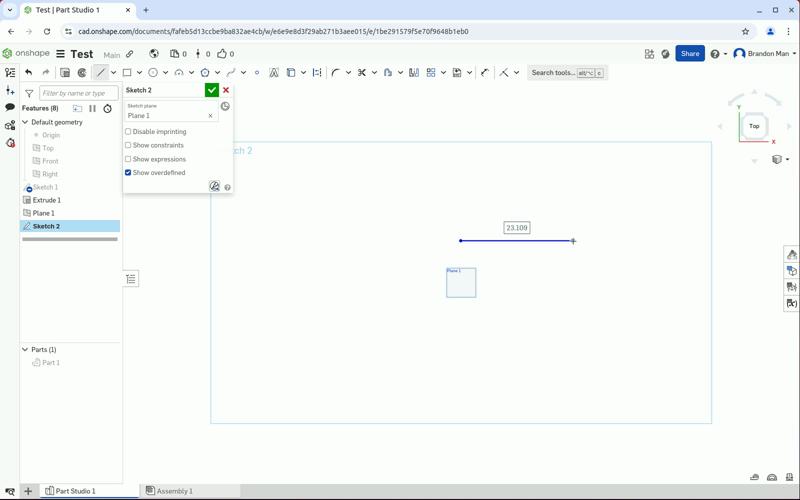
mouse_move(589, 240)
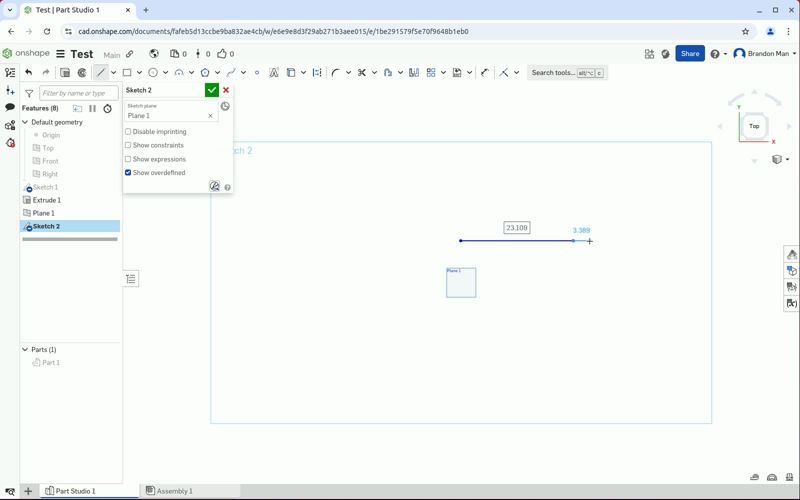
mouse_move(573, 225)
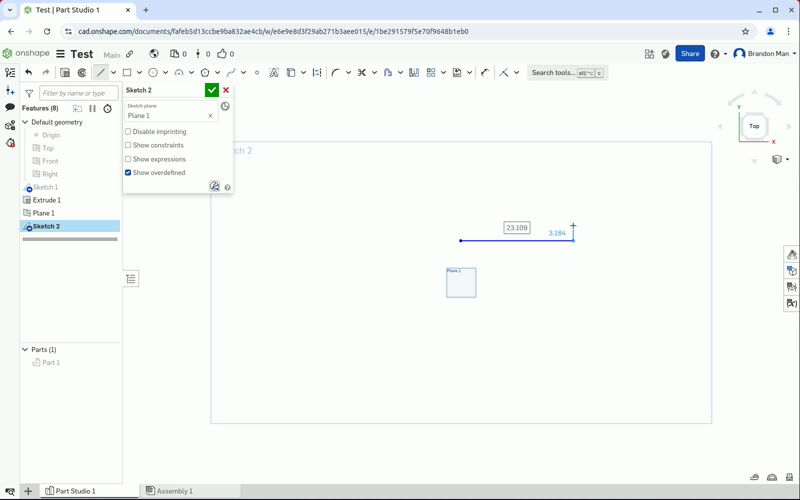
click(573, 225)
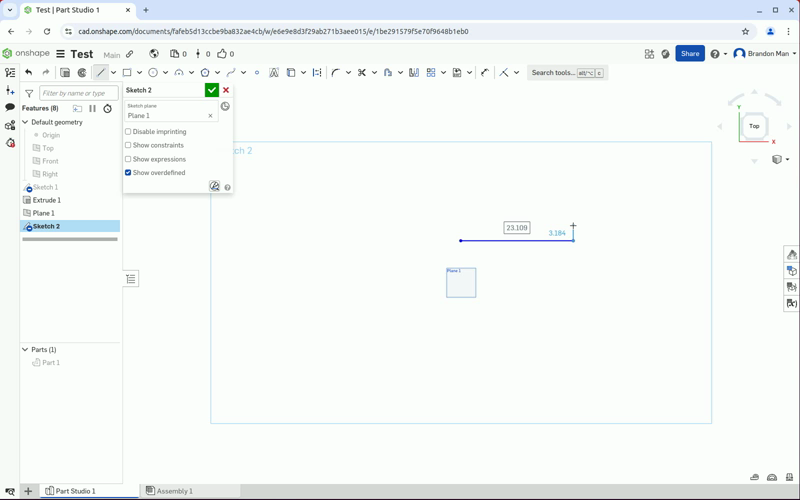
key_up(shift)
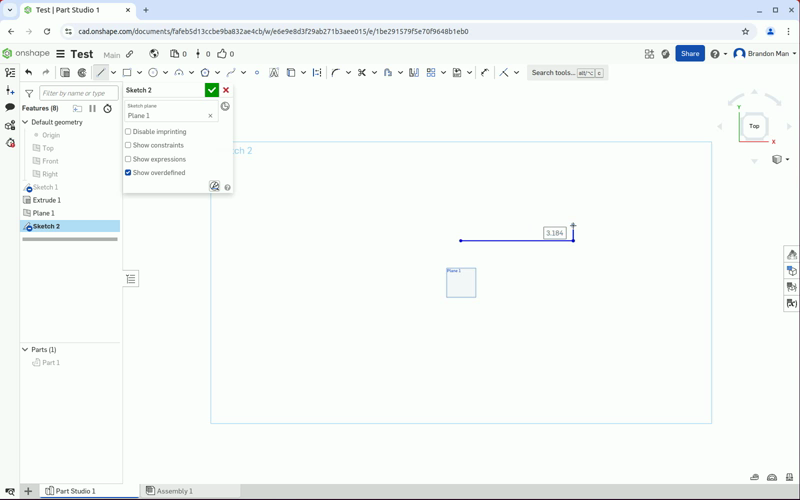
key_down(shift)
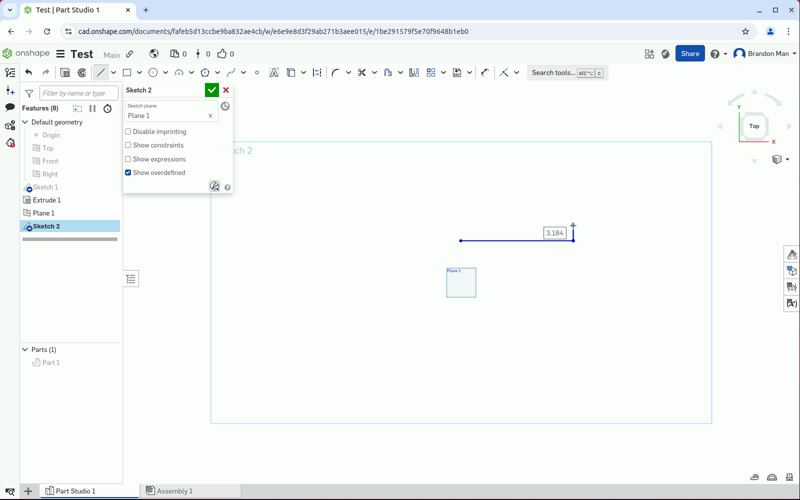
mouse_move(460, 225)
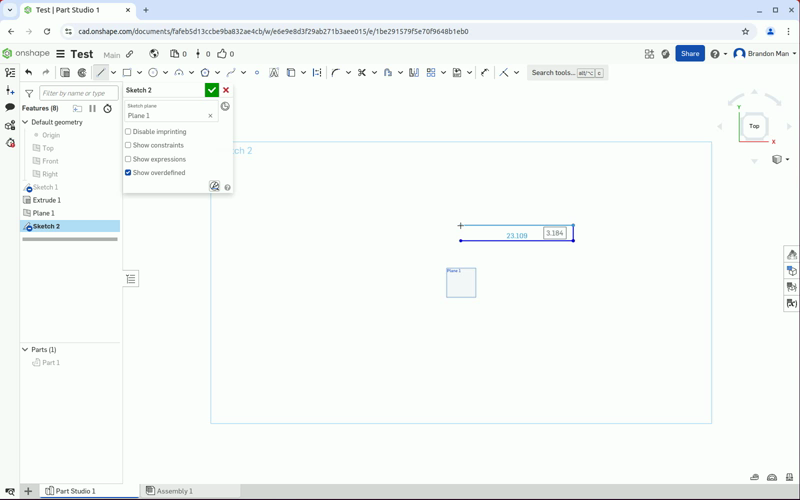
click(460, 225)
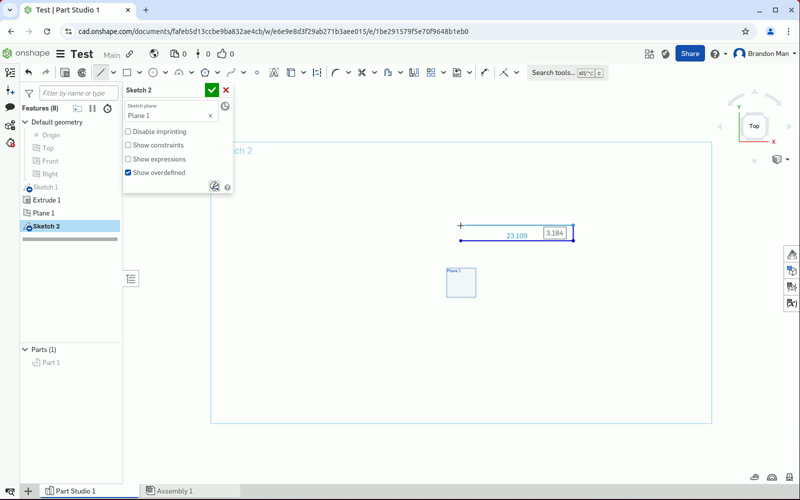
key_up(shift)
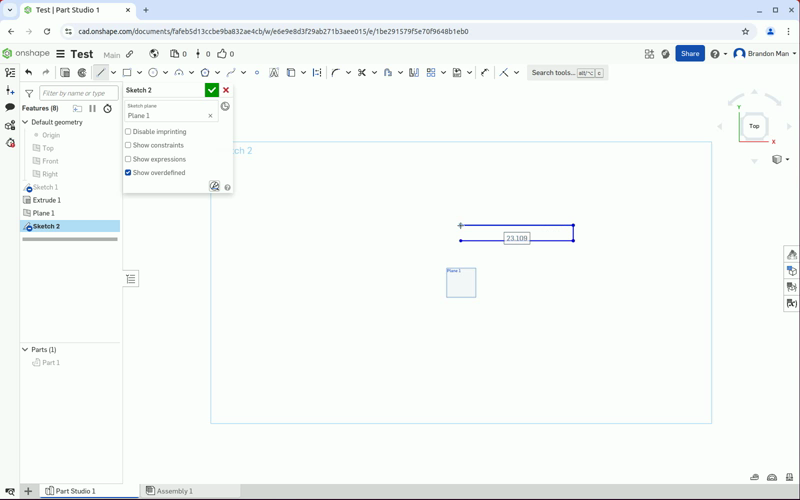
mouse_move(490, 225)
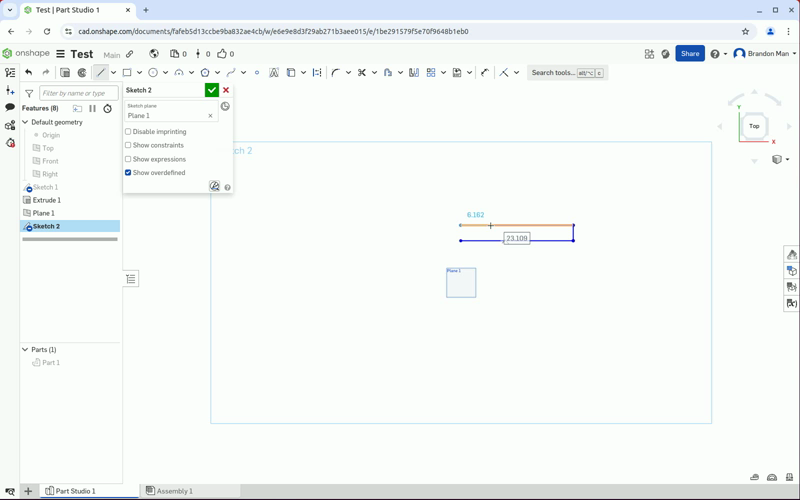
key_down(shift)
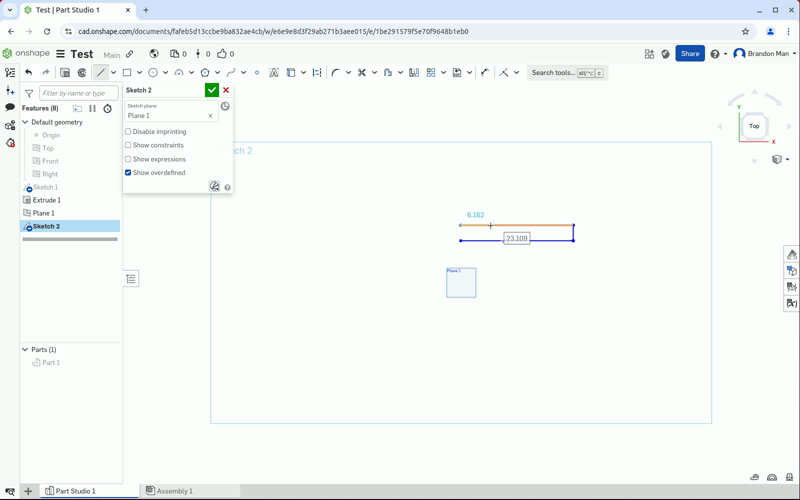
mouse_move(460, 240)
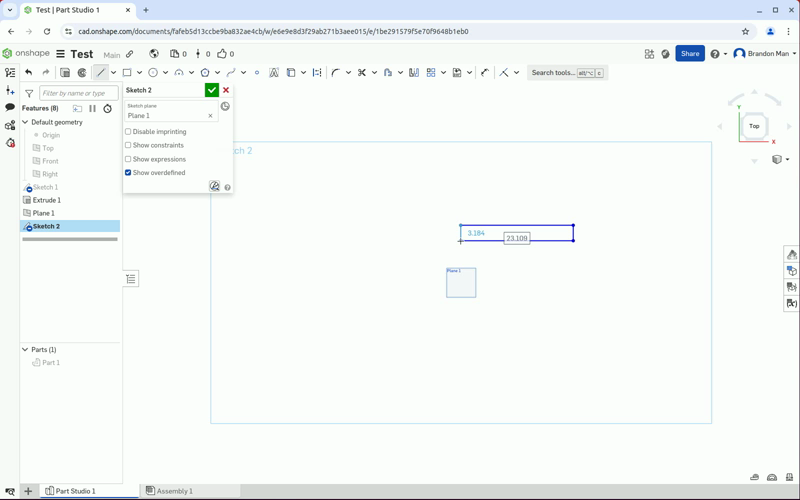
key_up(shift)
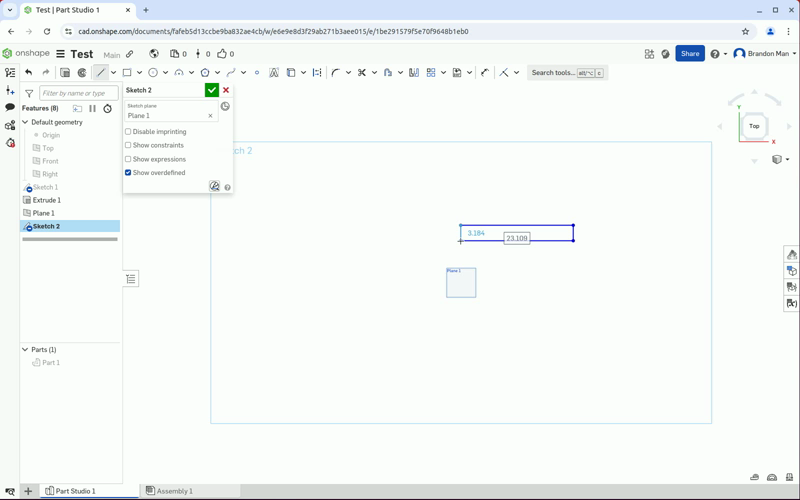
click(460, 240)
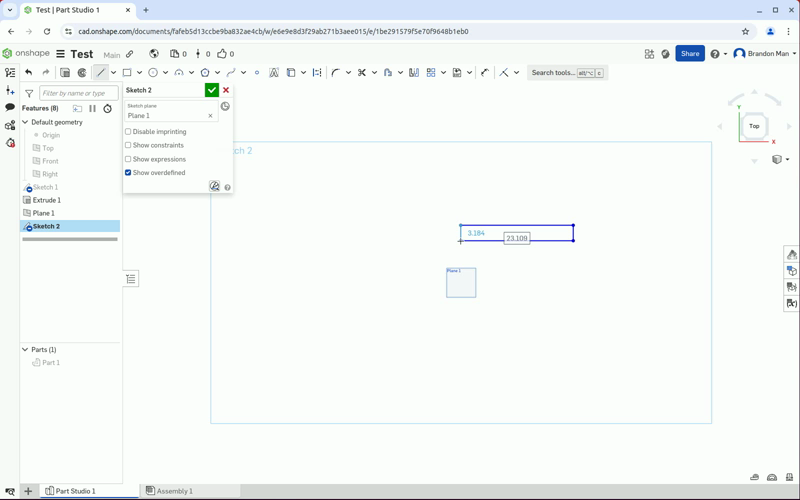
key(esc)
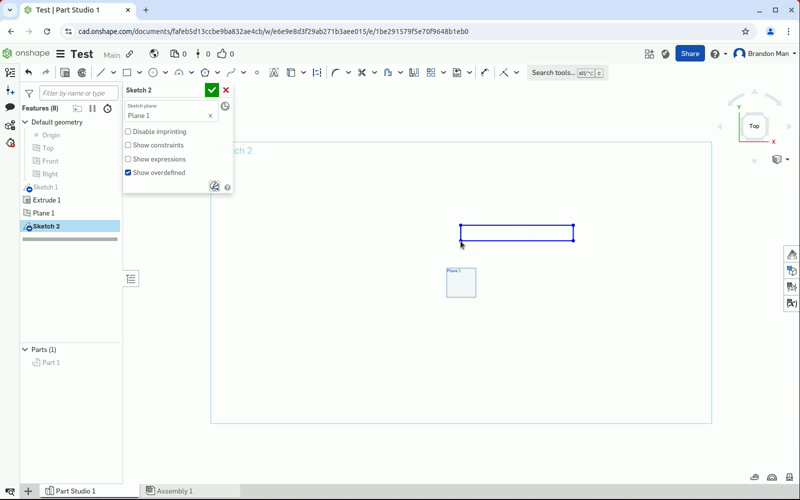
mouse_move(552, 235)
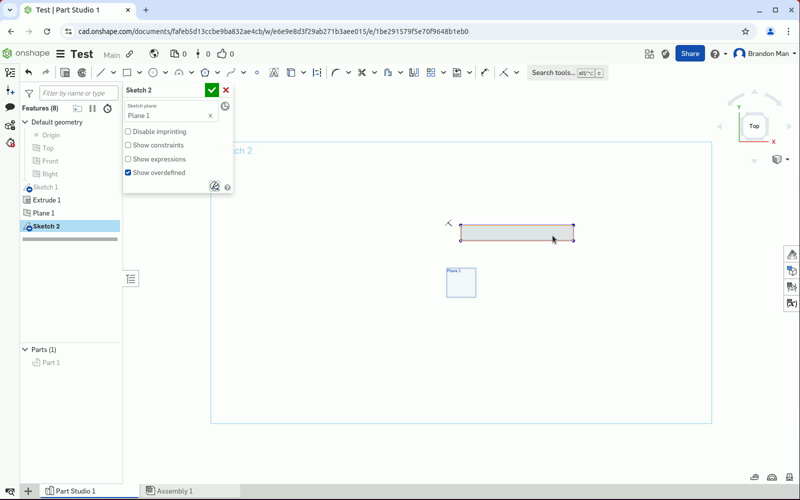
scroll(6)
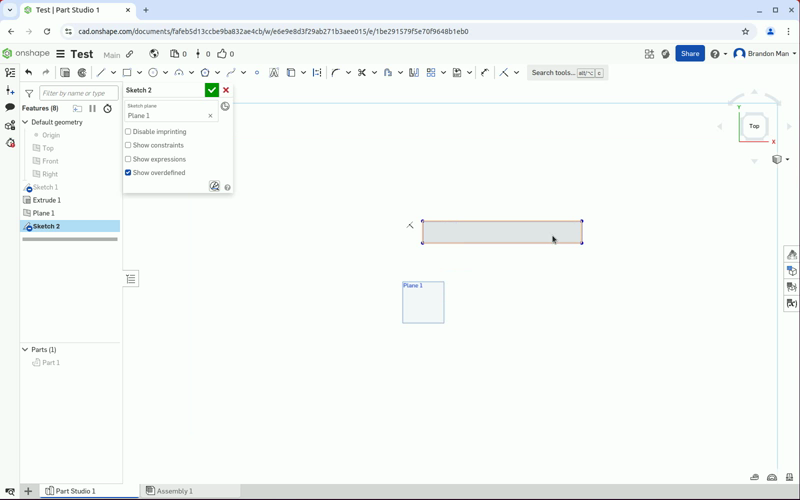
scroll(6)
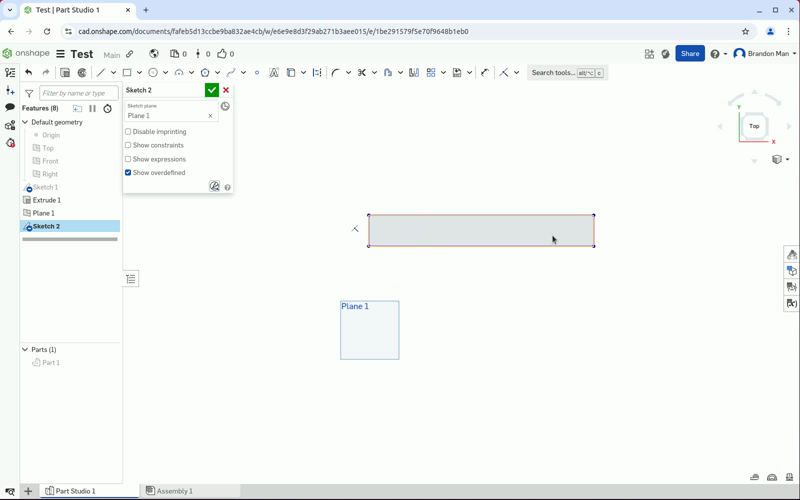
scroll(6)
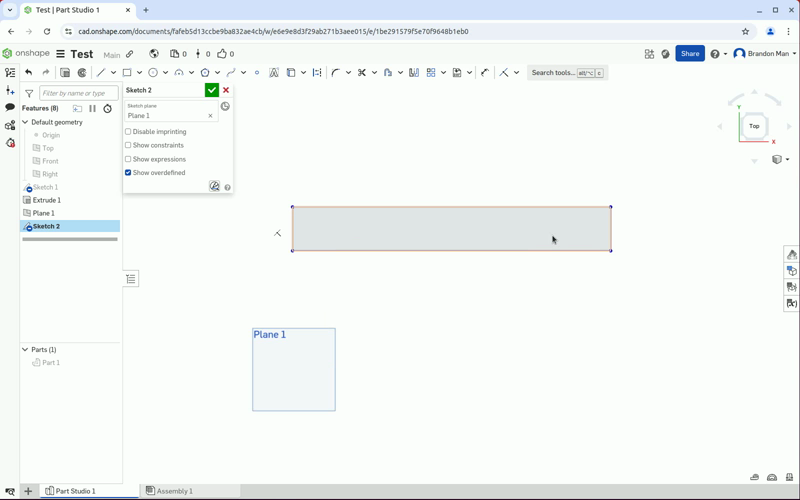
scroll(6)
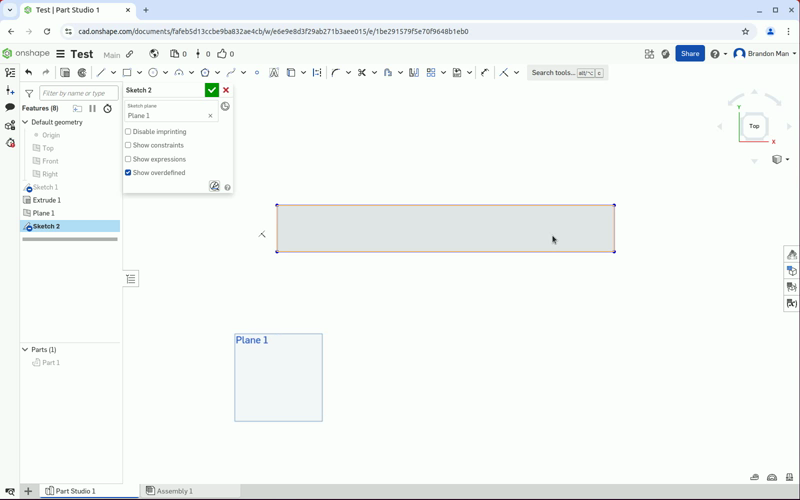
scroll(6)
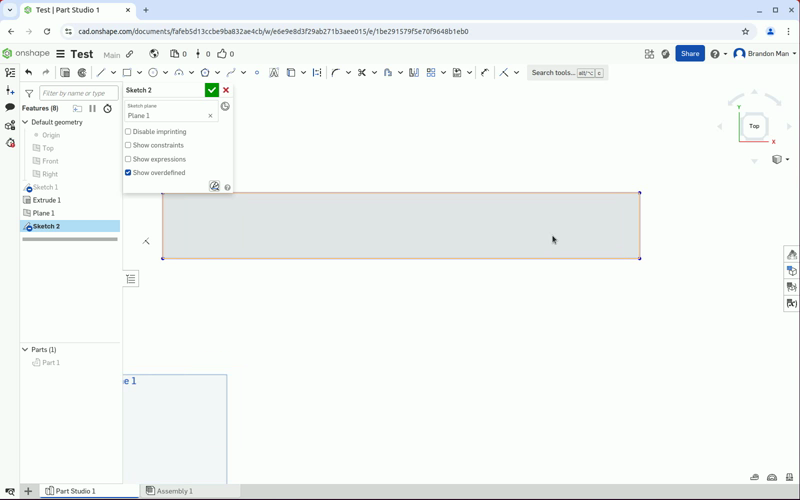
scroll(6)
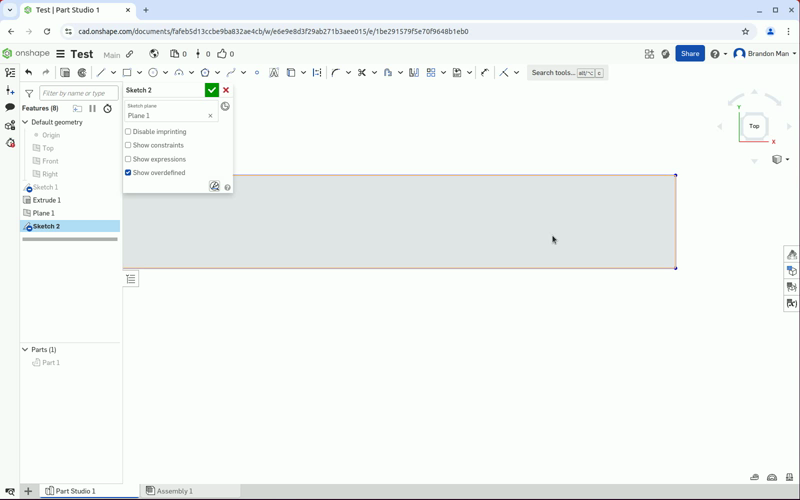
scroll(6)
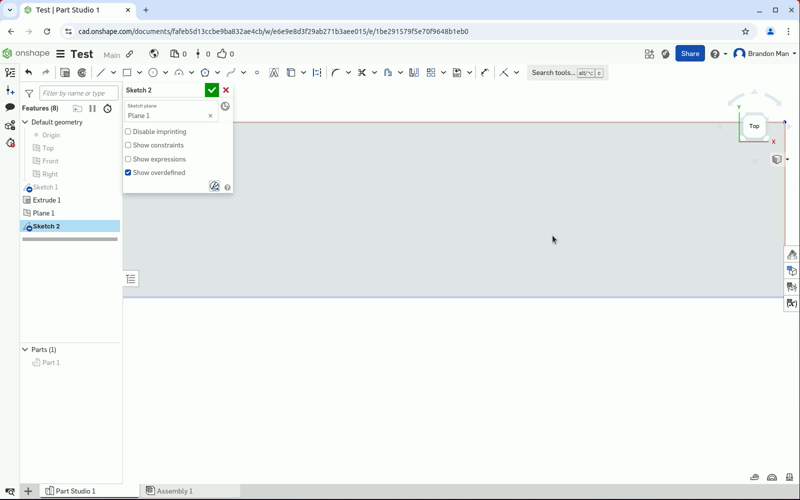
click(552, 235)
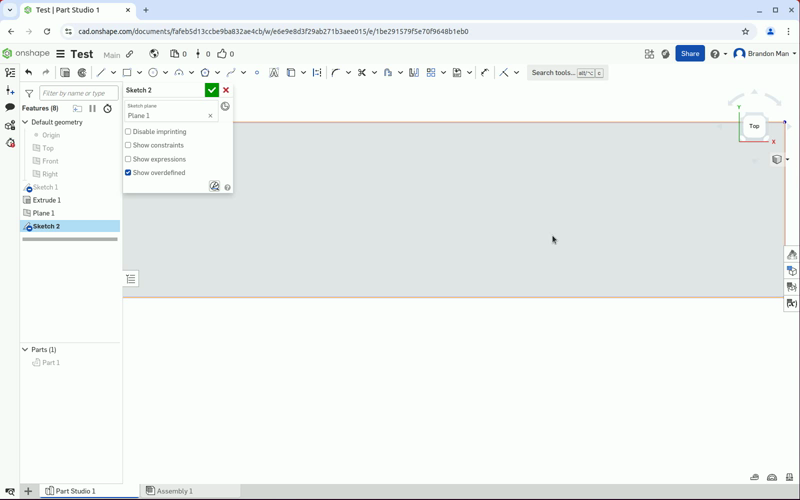
scroll(-6)
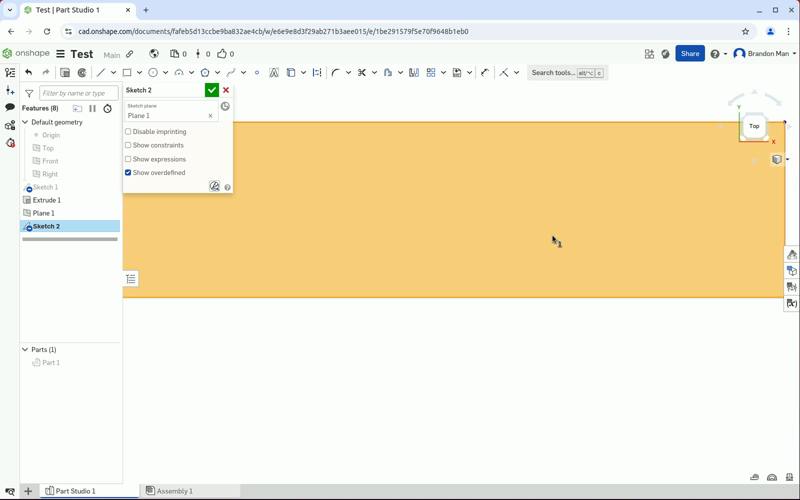
scroll(-6)
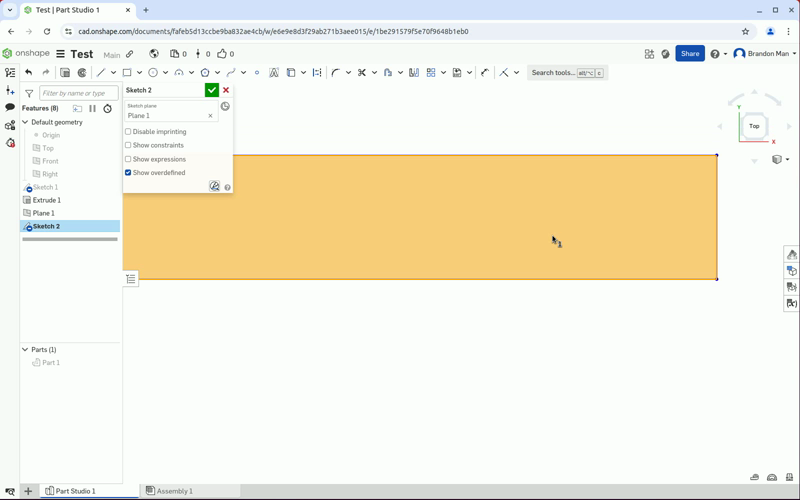
scroll(-6)
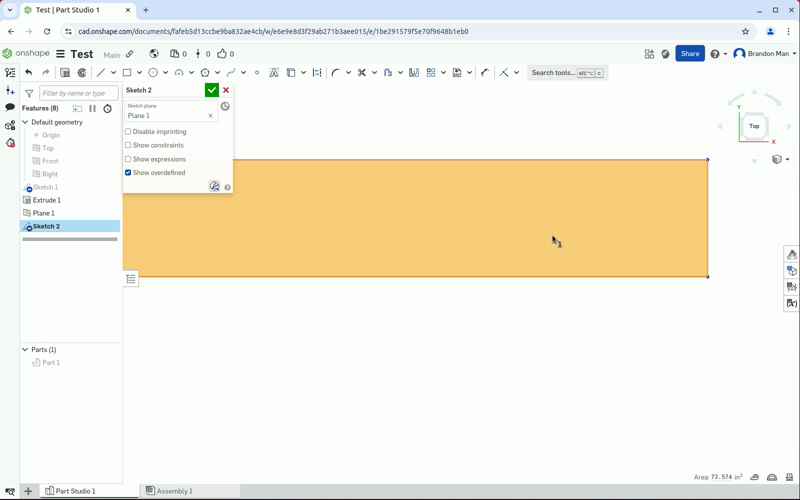
scroll(-6)
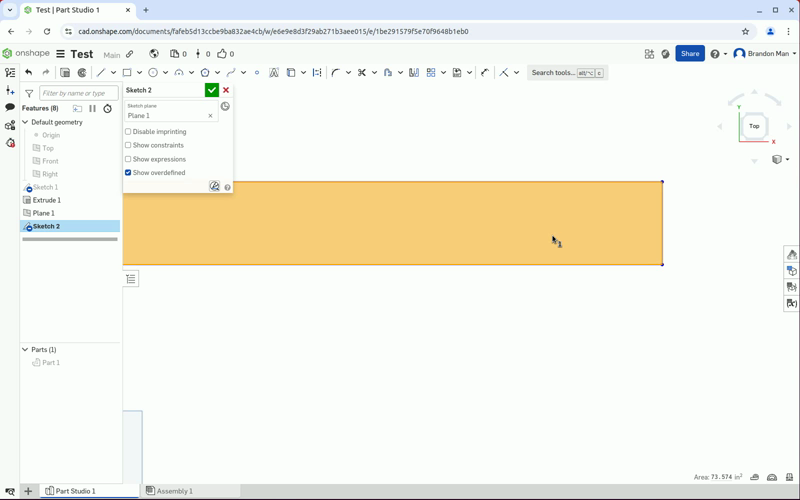
scroll(-6)
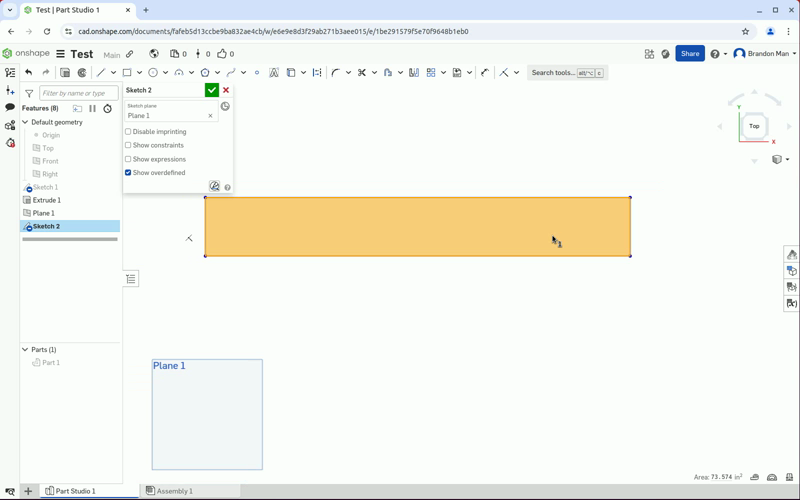
scroll(-6)
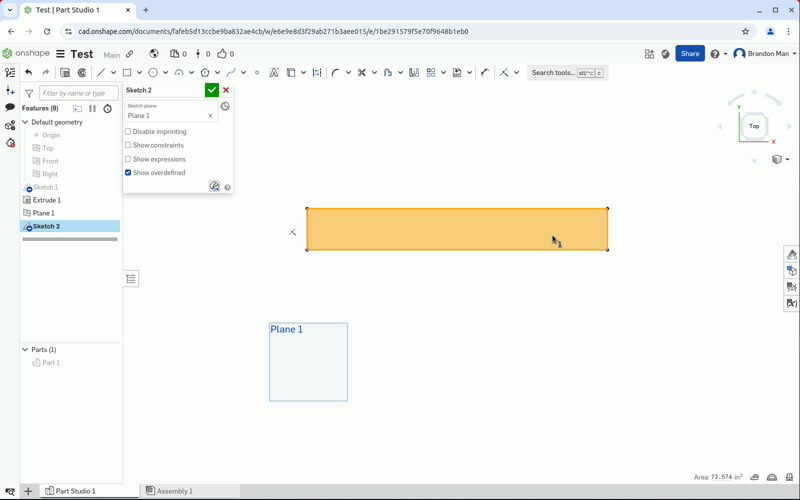
scroll(-6)
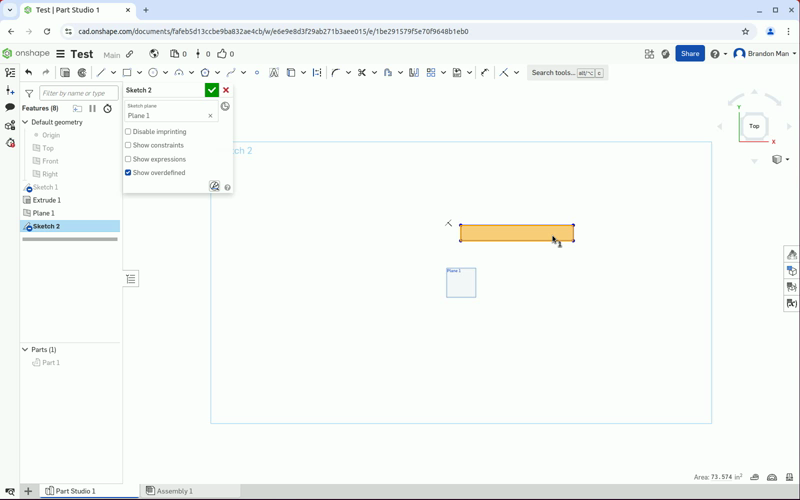
mouse_move(73, 352)
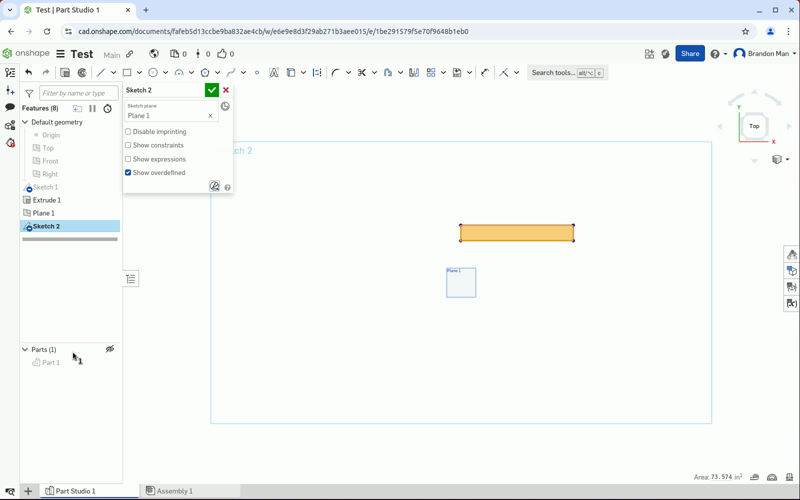
key(shift+y)
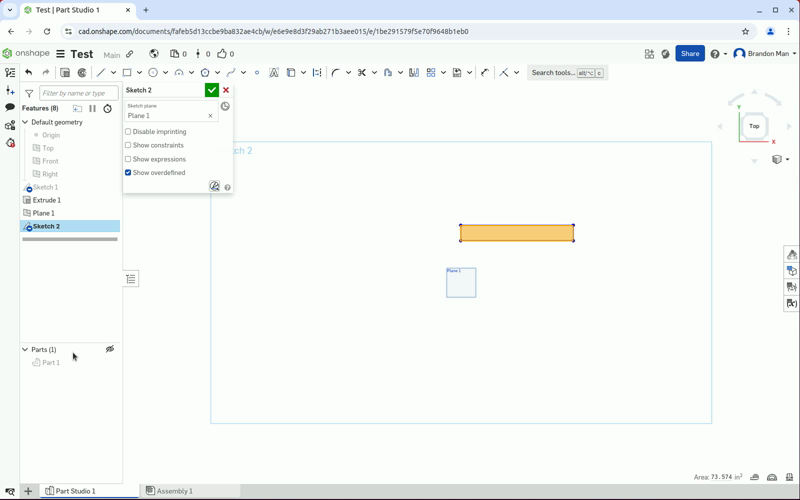
key(shift+e)
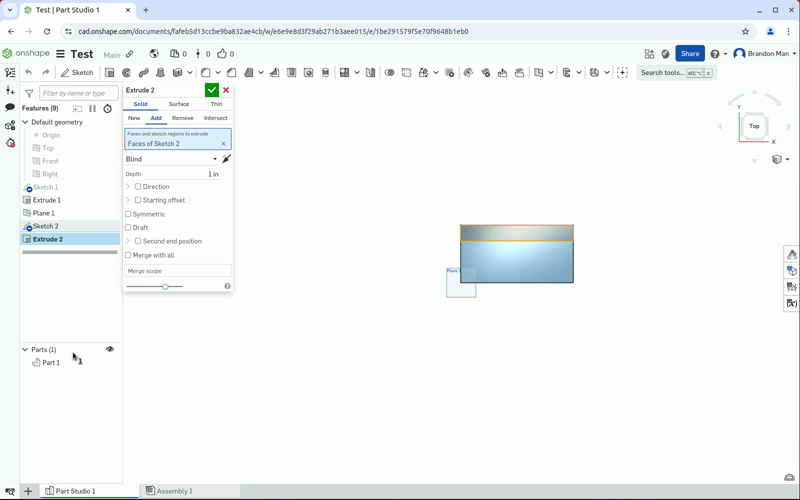
mouse_move(143, 106)
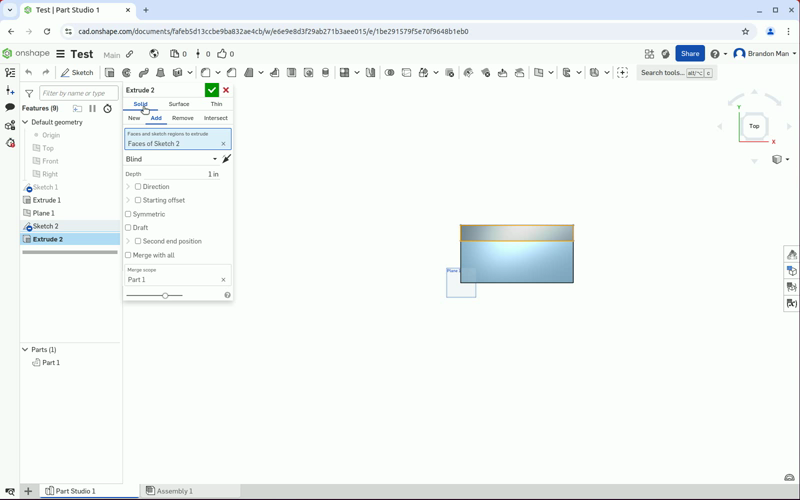
click(143, 106)
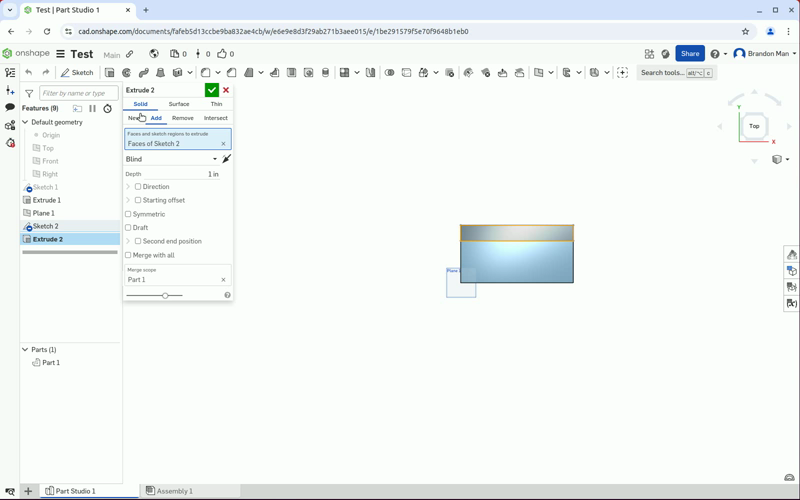
mouse_move(137, 120)
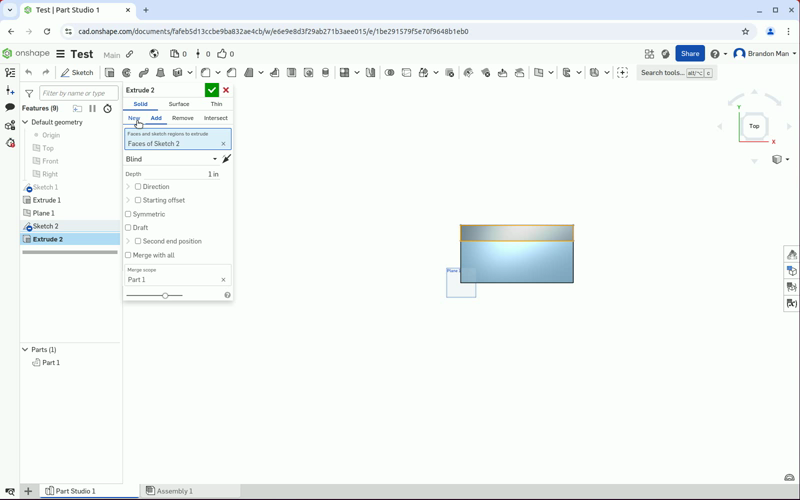
click(137, 120)
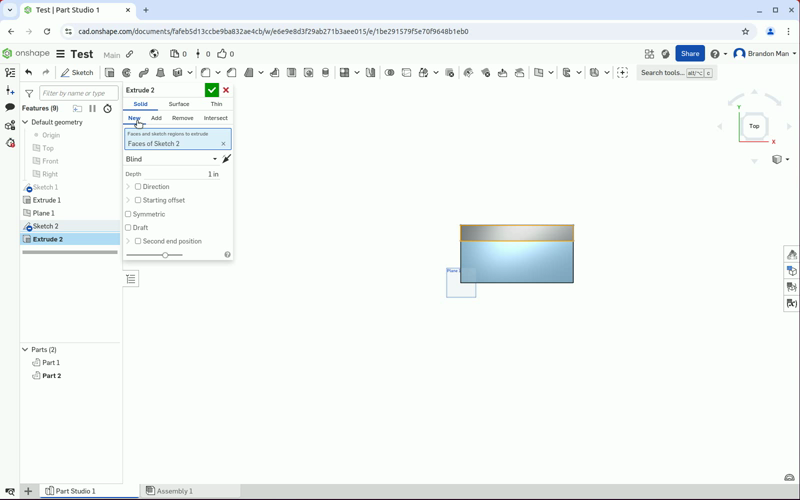
key(tab, 4)
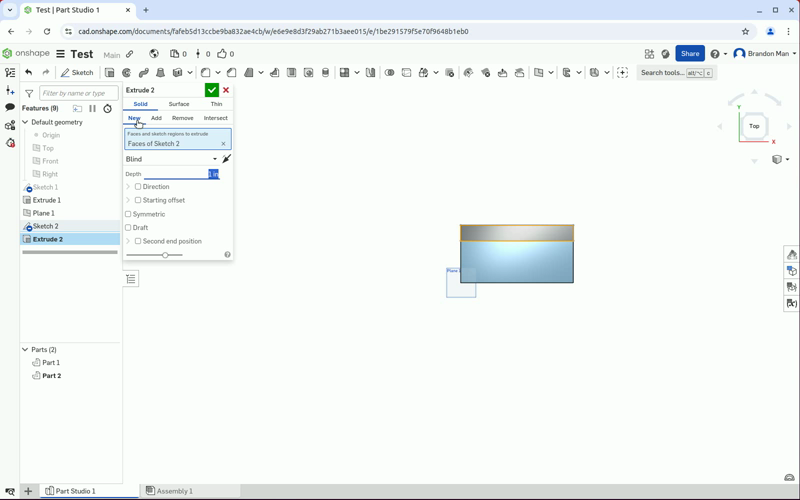
text(6.499)
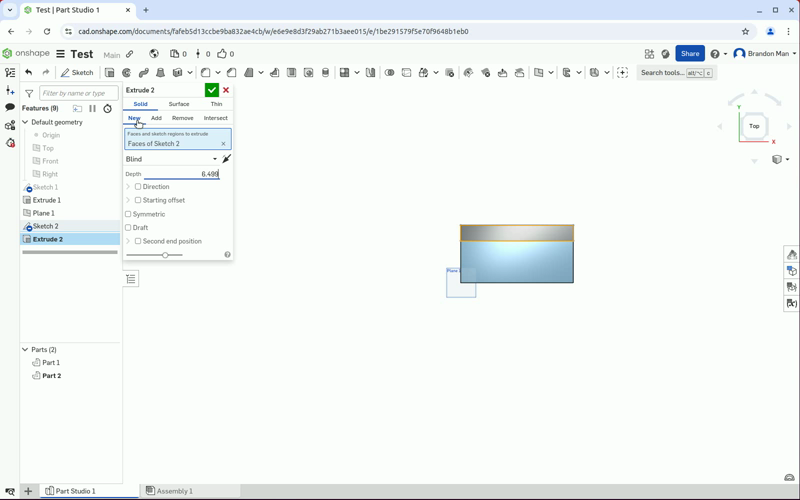
key(enter)
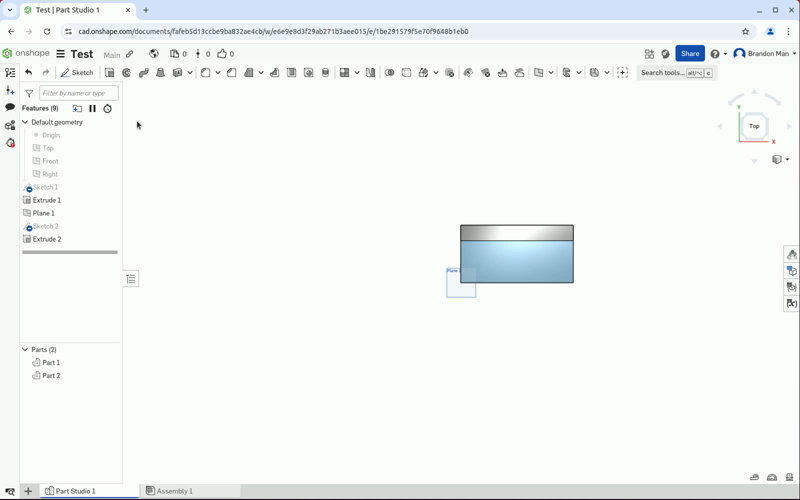
key(shift+h)
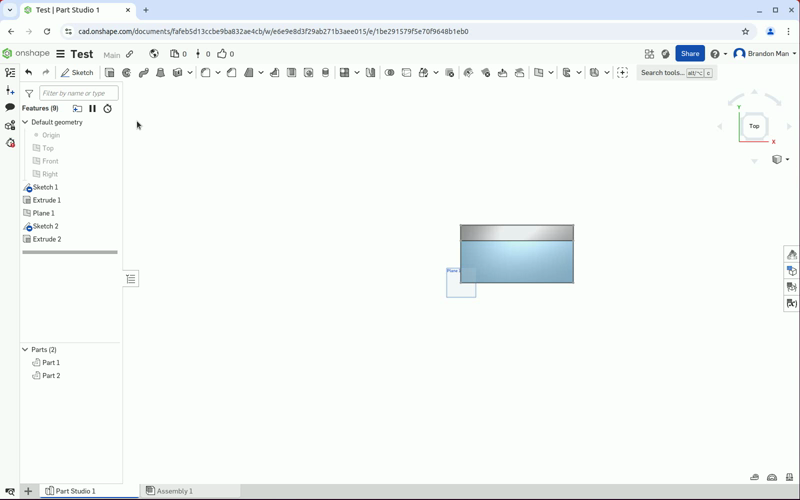
key(shift+h)
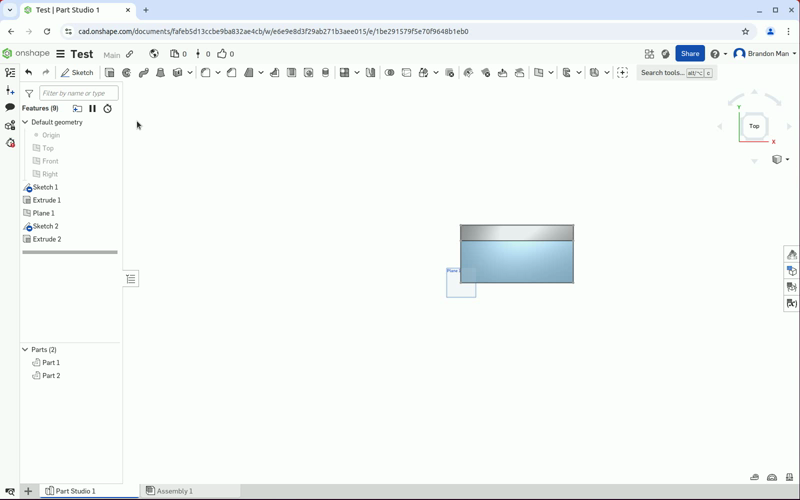
key(shift+7)
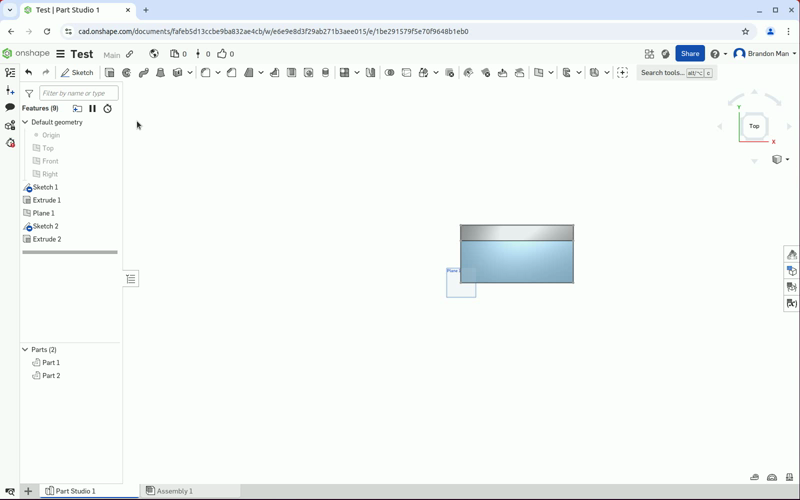
key(up, 3)
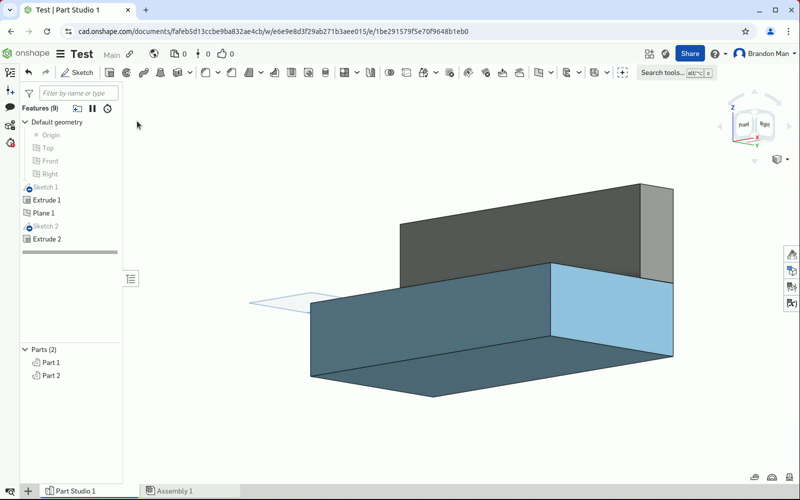
key(left, 3)
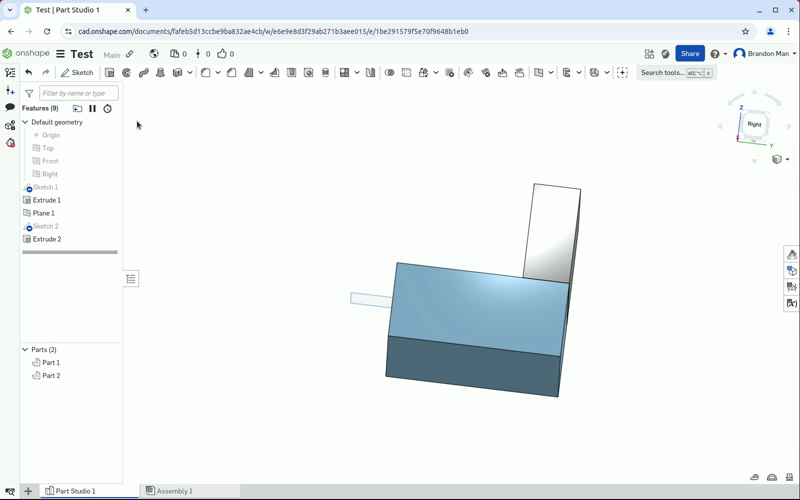
key(right, 3)
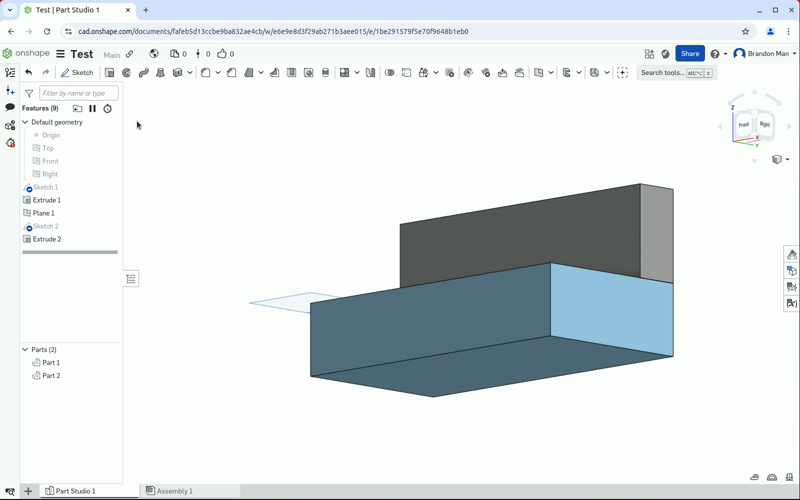
key(down, 3)
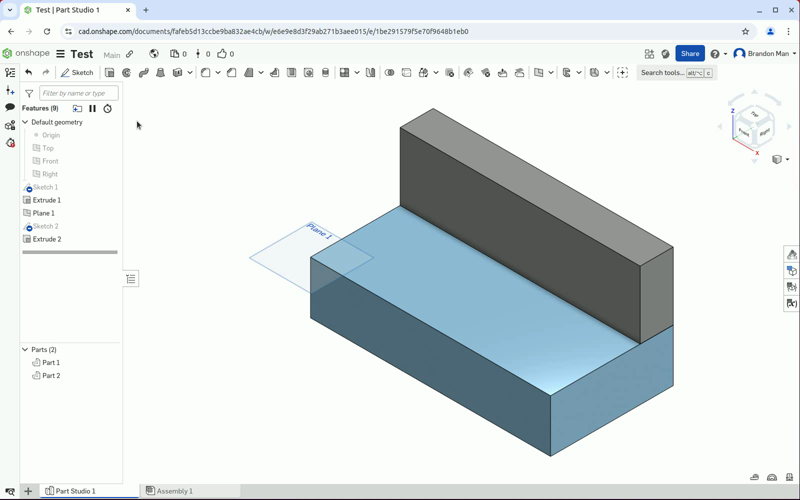
mouse_move(73, 189)
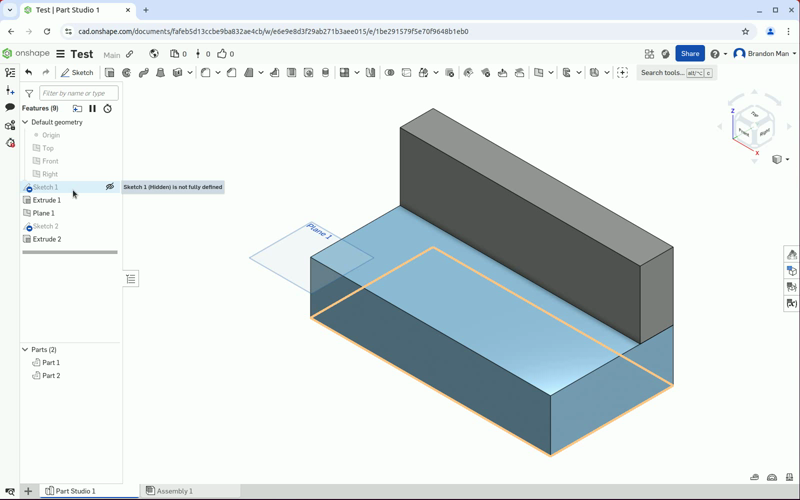
click(73, 189)